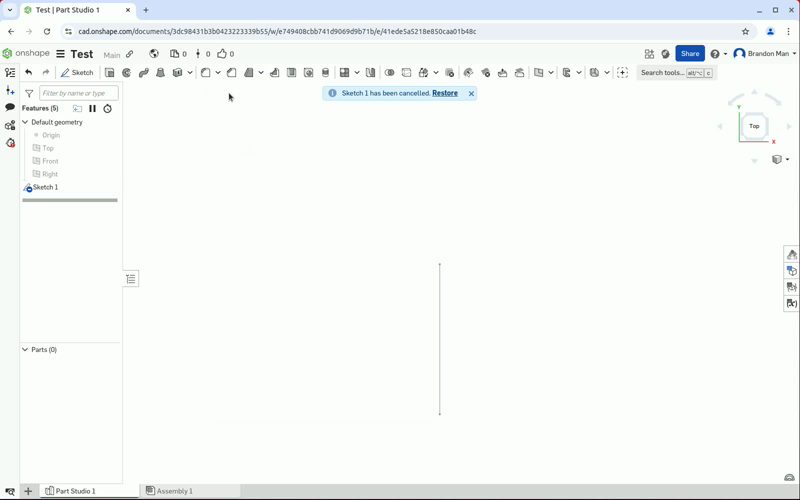
key(shift+h)
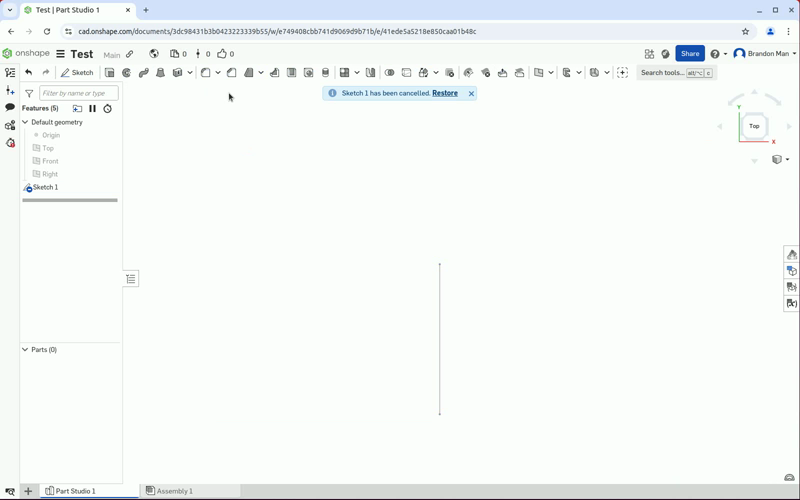
key(shift+s)
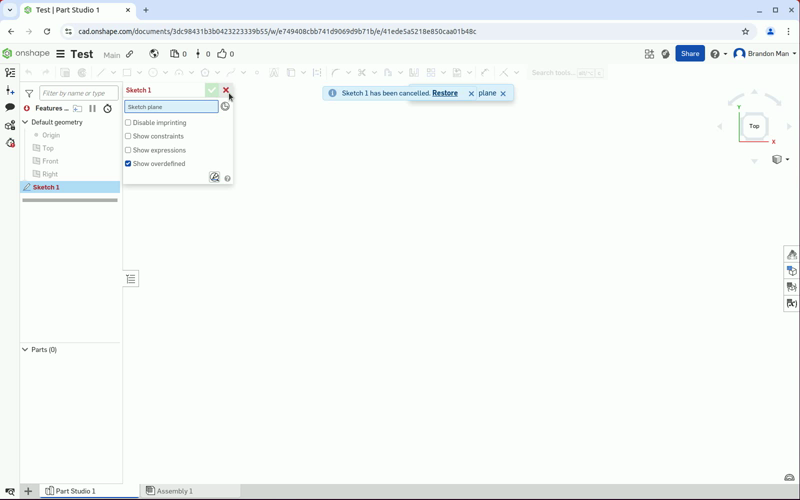
mouse_move(73, 150)
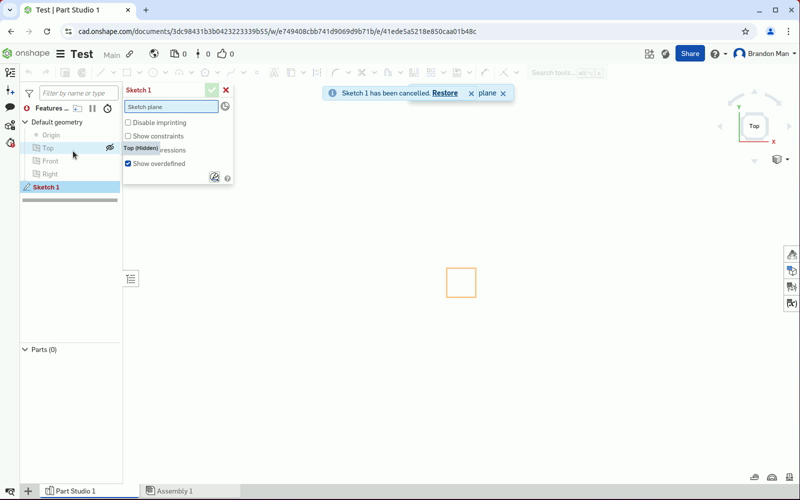
click(73, 150)
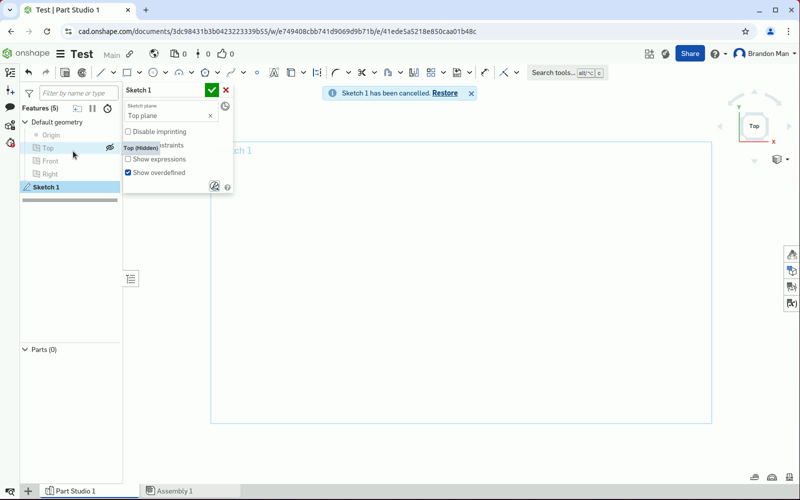
mouse_move(73, 352)
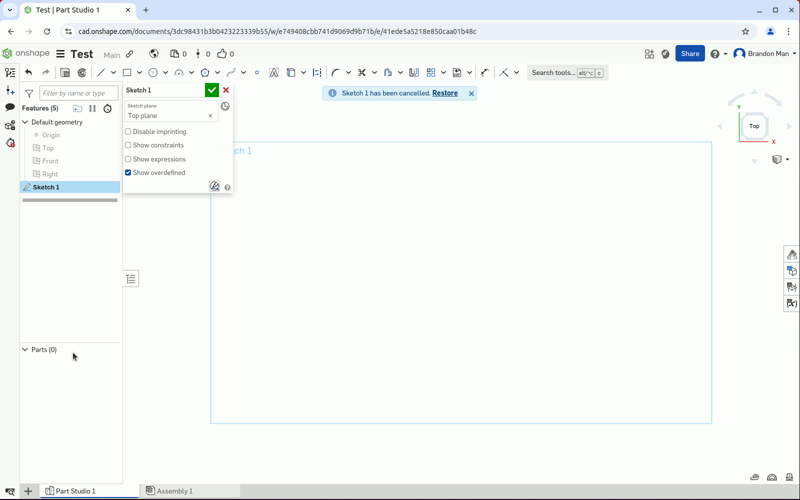
key(y)
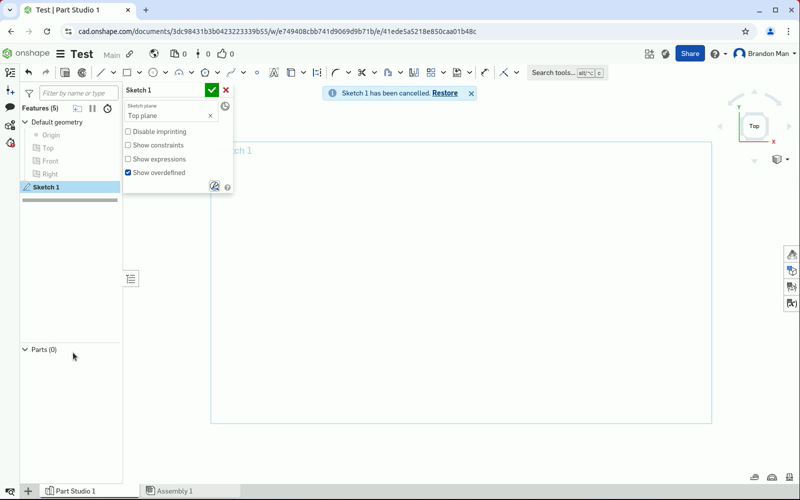
key(l)
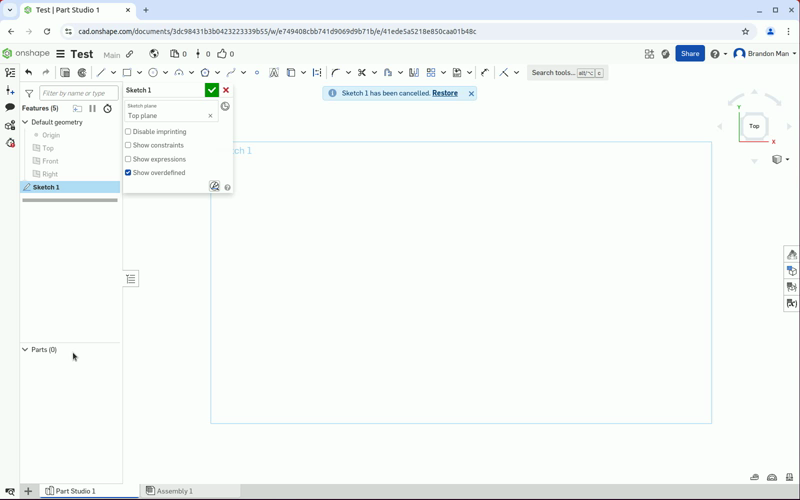
key_down(shift)
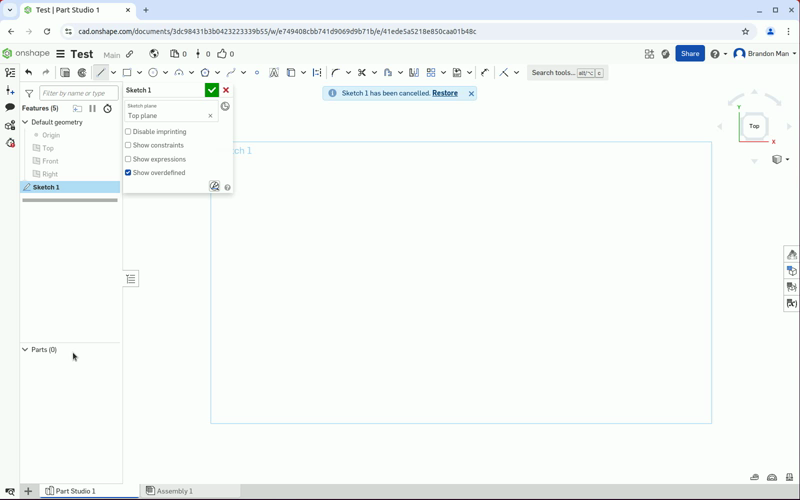
mouse_move(348, 367)
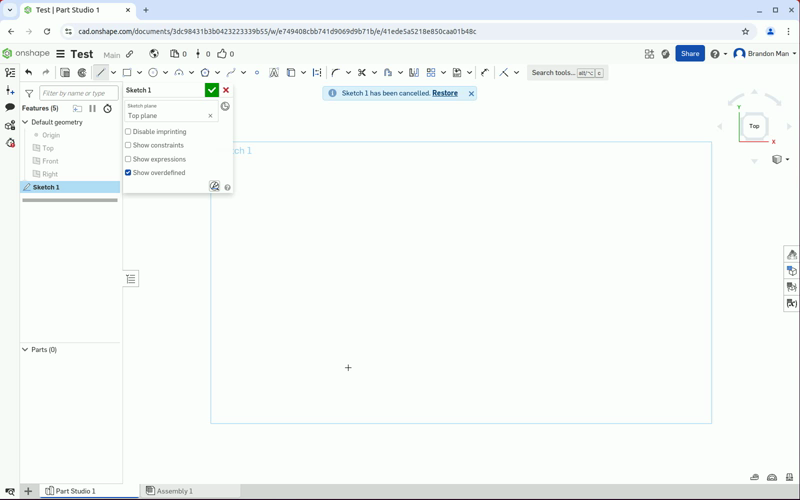
click(348, 367)
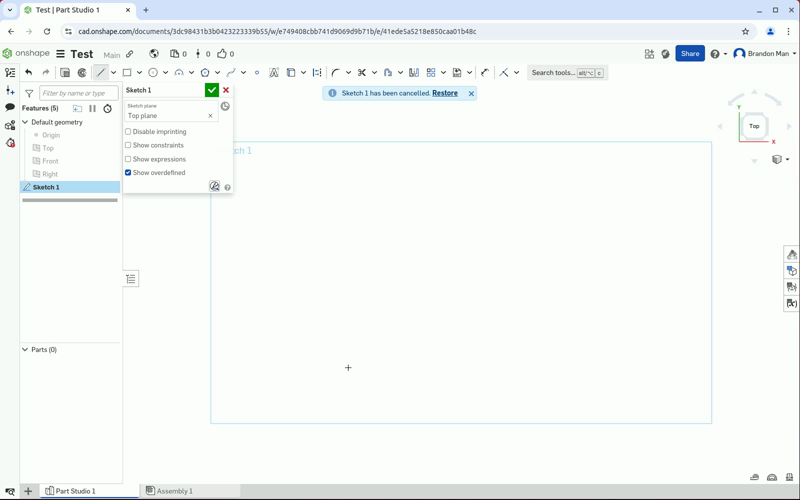
key_up(shift)
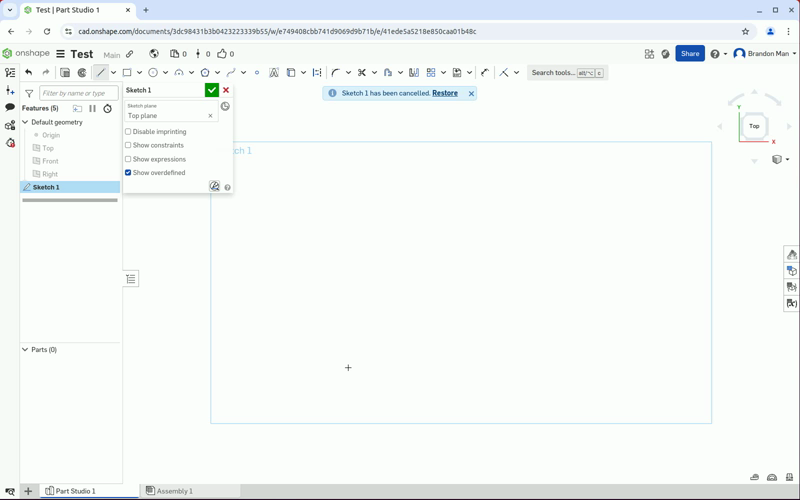
key_down(shift)
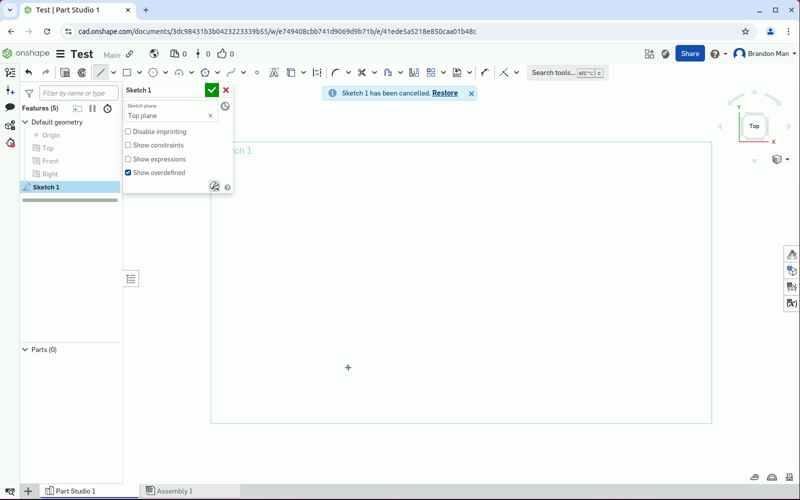
mouse_move(487, 367)
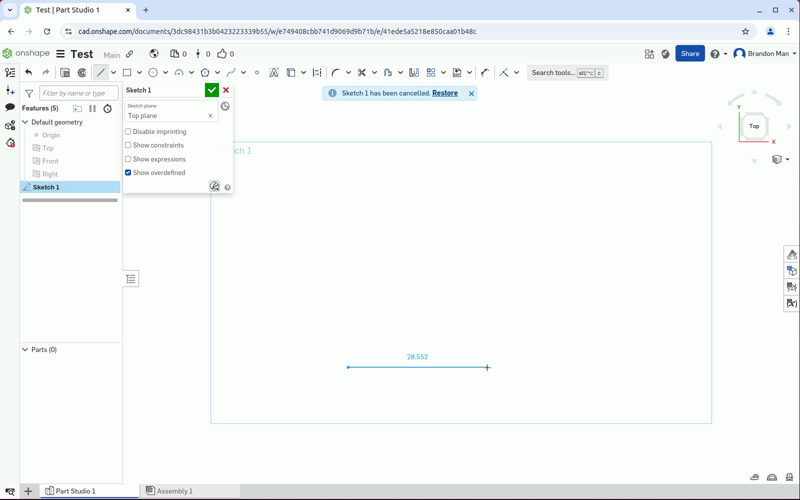
click(487, 367)
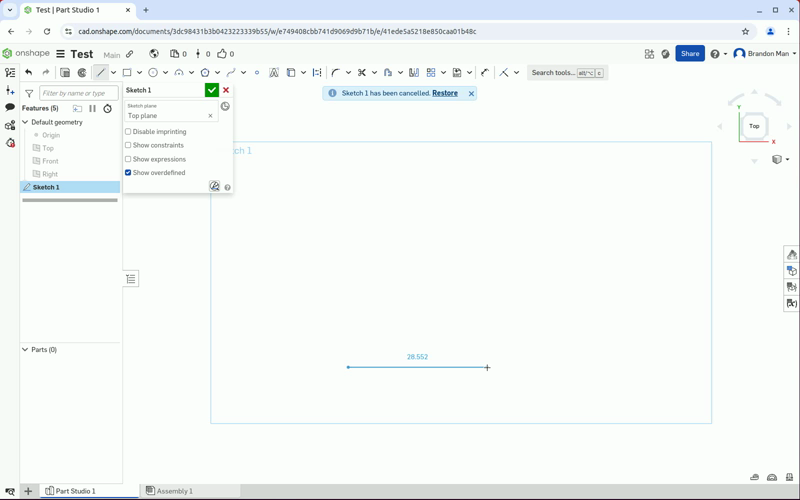
key_up(shift)
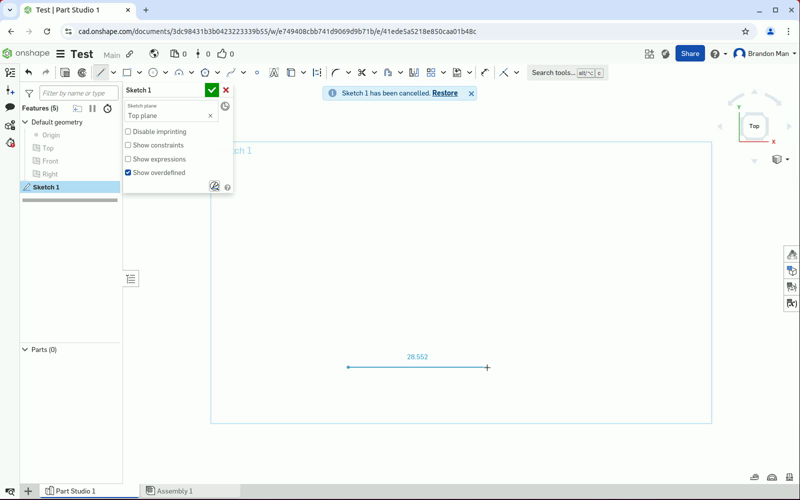
key(esc)
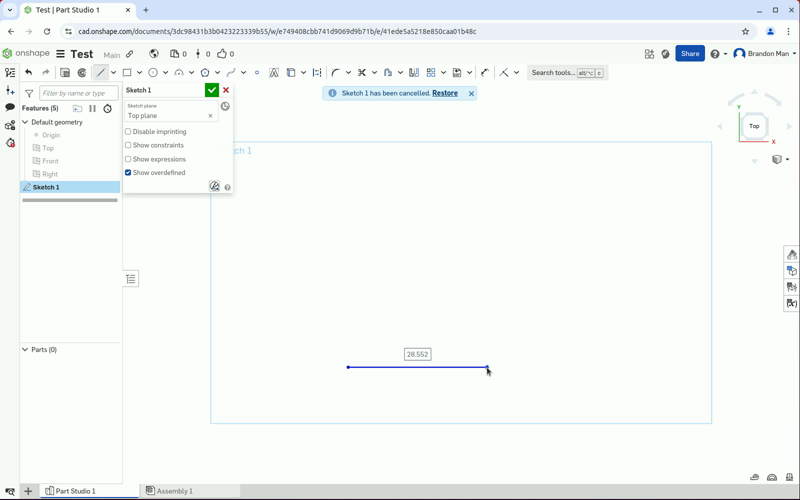
key(a)
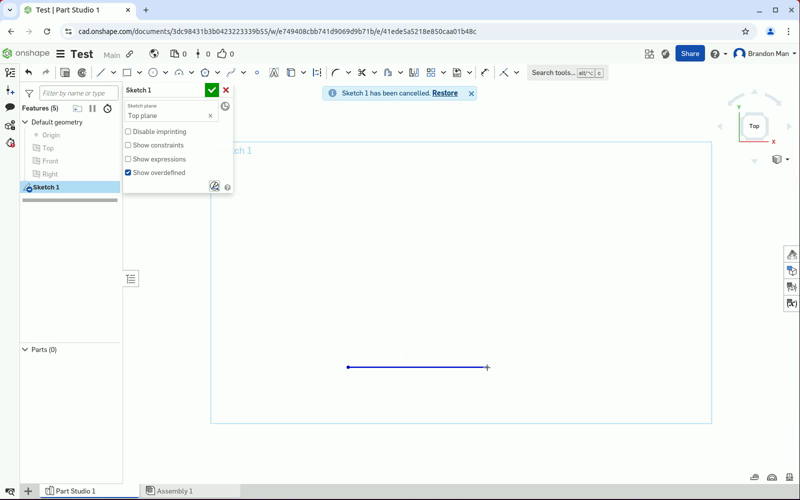
mouse_move(487, 367)
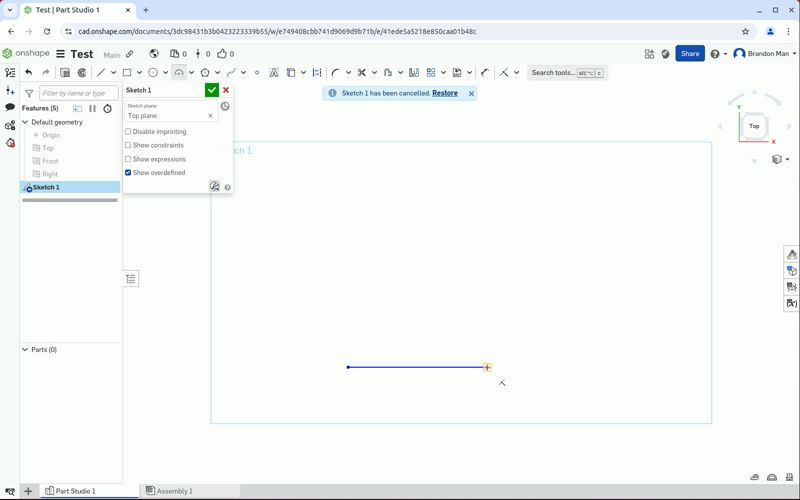
click(487, 367)
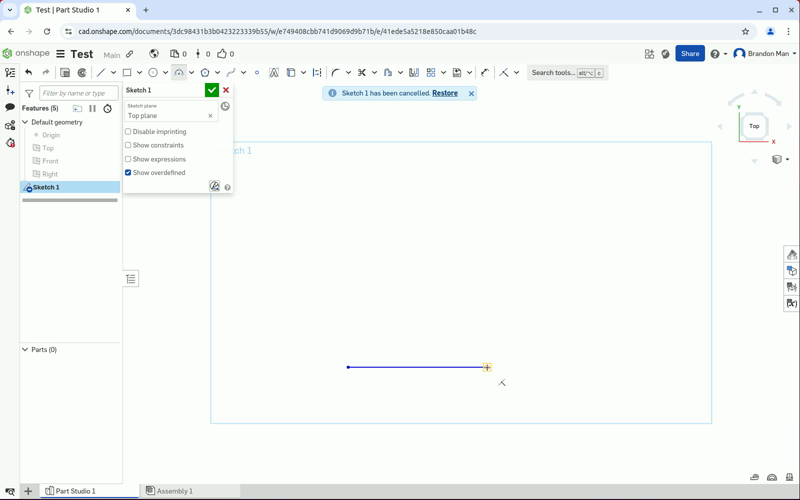
key_down(shift)
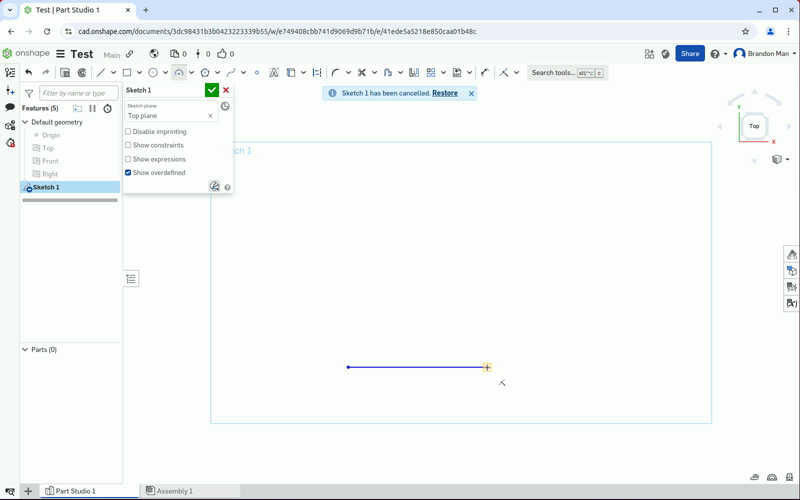
mouse_move(487, 199)
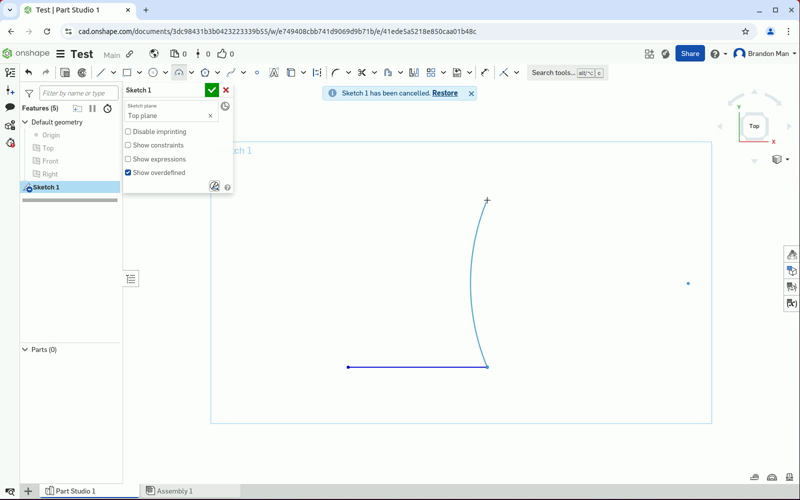
click(487, 199)
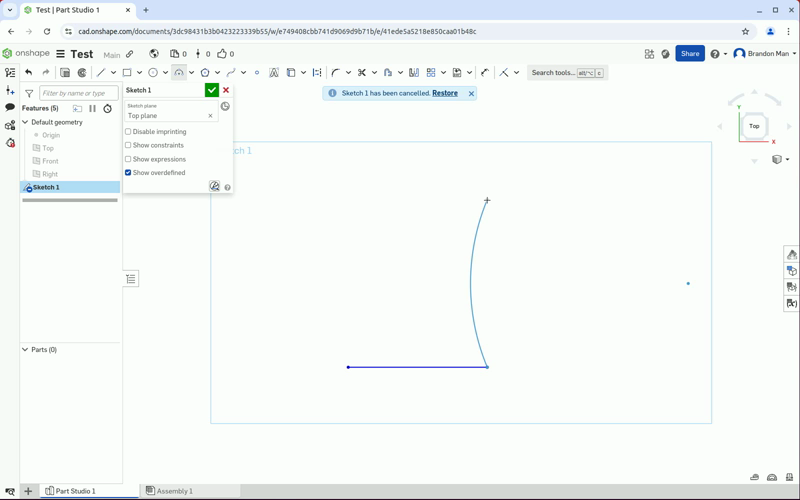
mouse_move(570, 283)
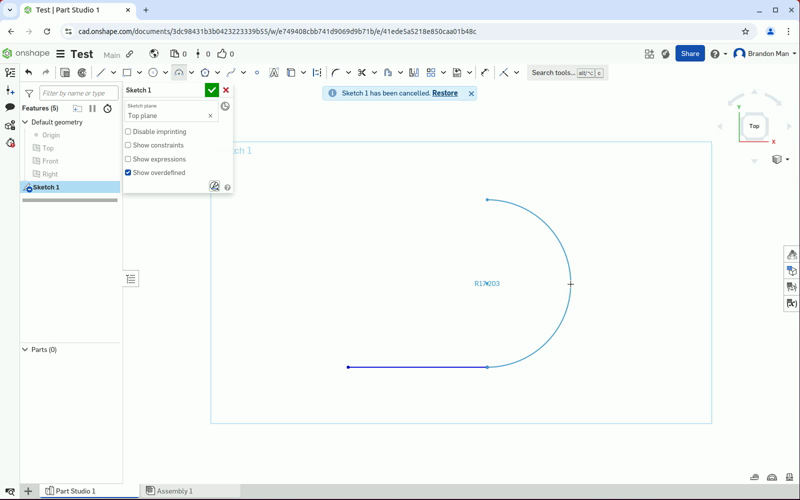
click(570, 283)
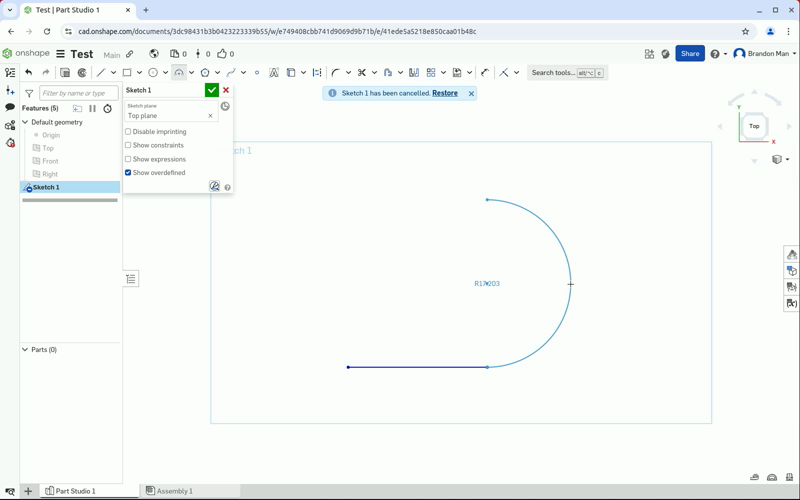
key_up(shift)
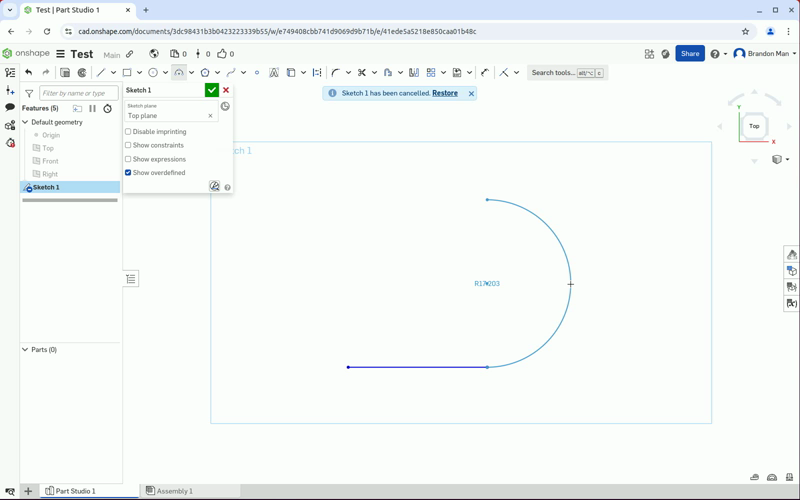
key(esc)
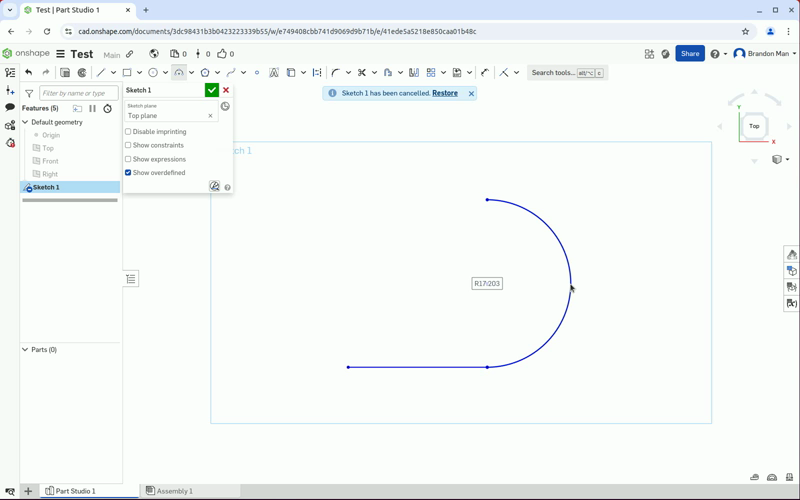
key(l)
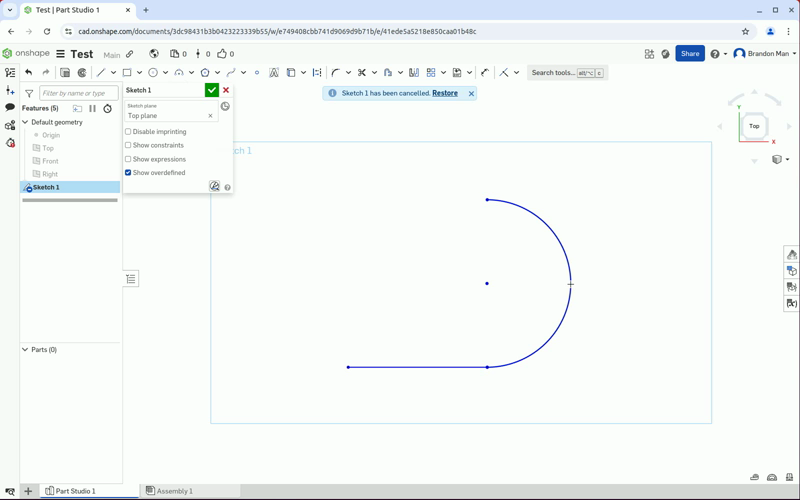
mouse_move(487, 199)
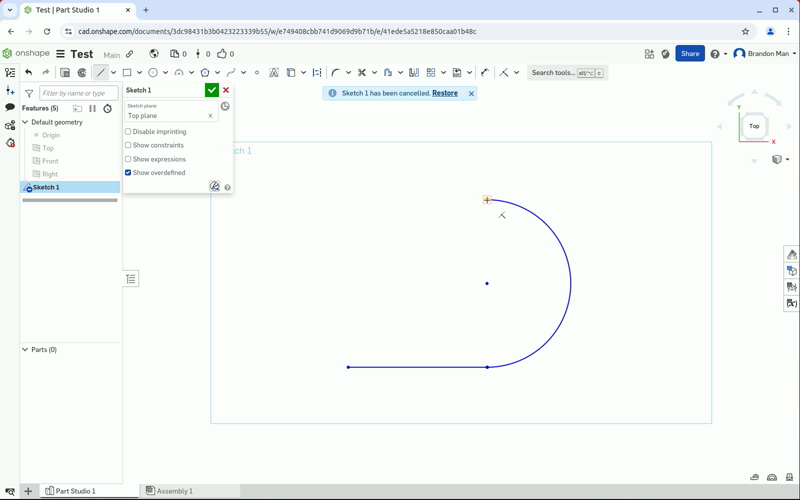
click(487, 199)
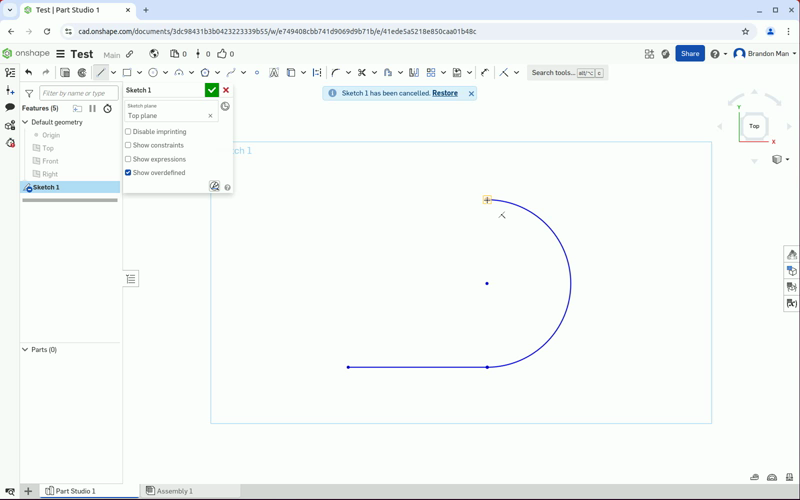
key_down(shift)
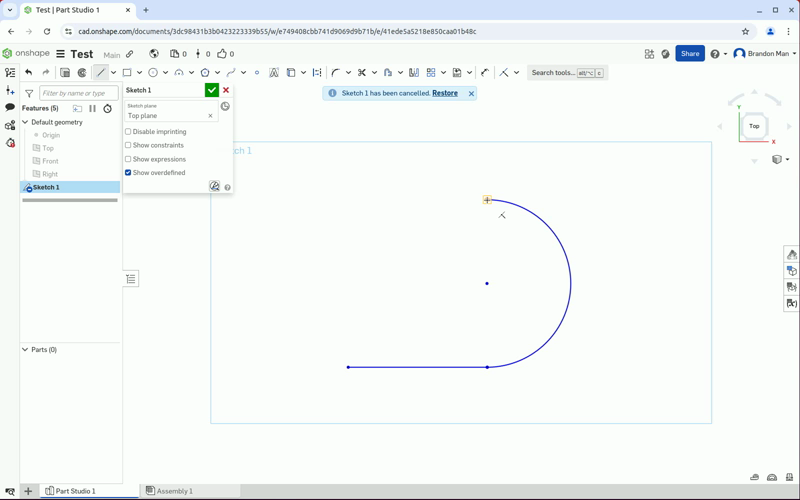
mouse_move(348, 199)
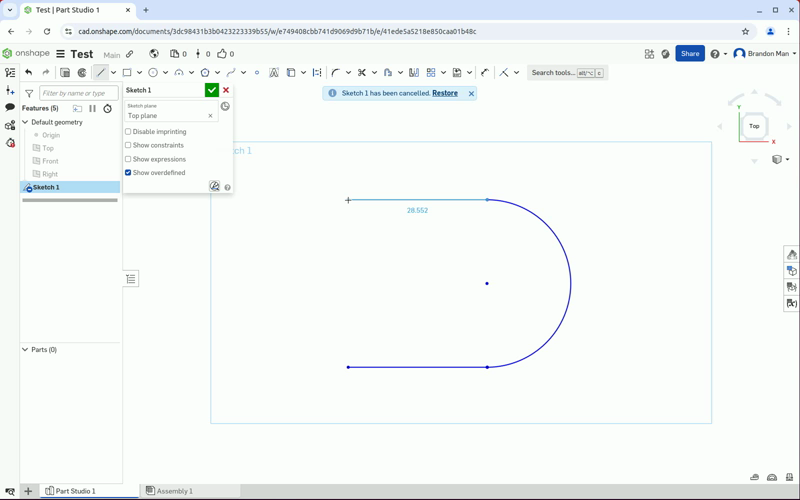
click(348, 199)
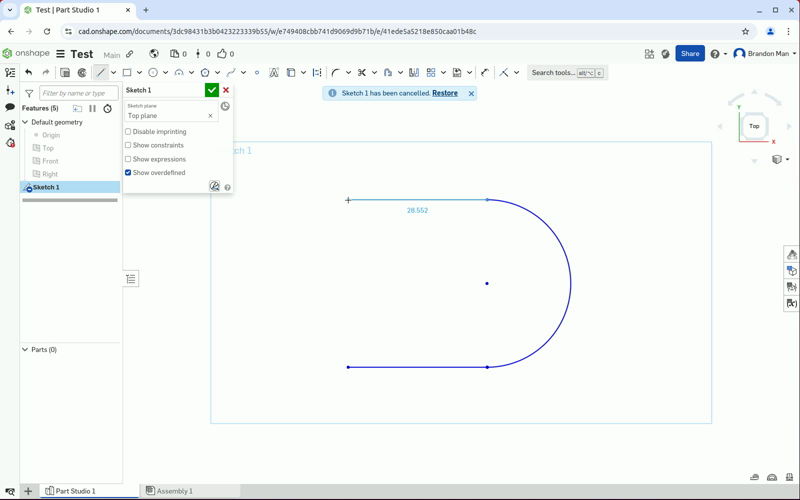
key_up(shift)
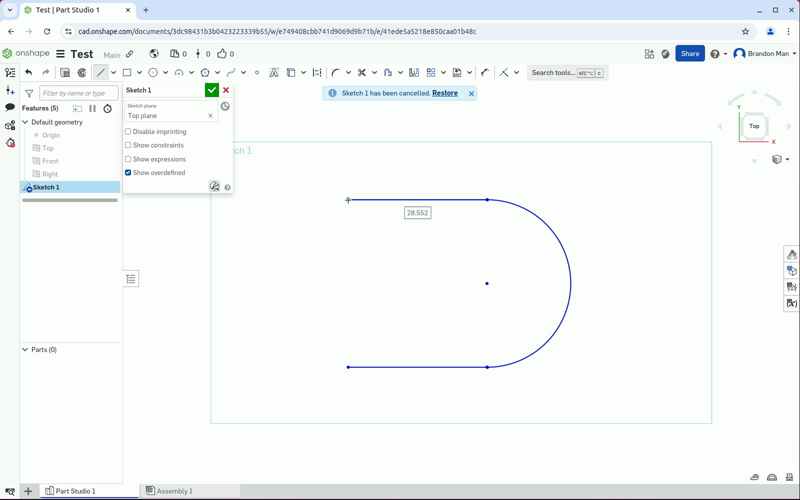
key_down(shift)
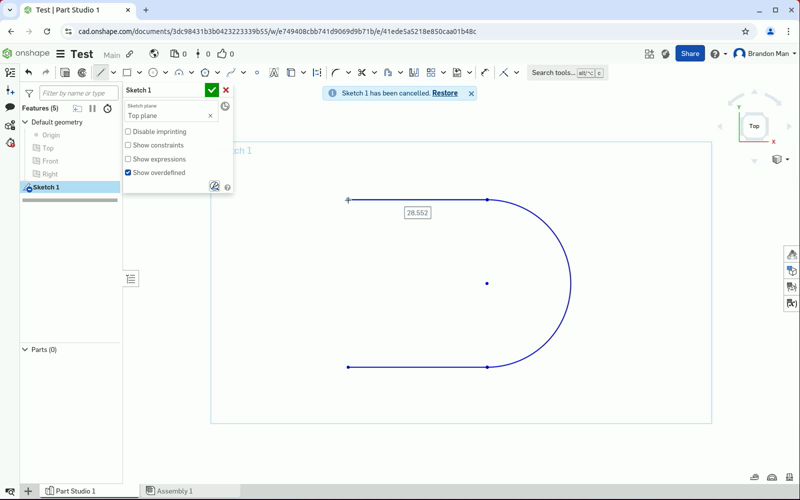
mouse_move(348, 367)
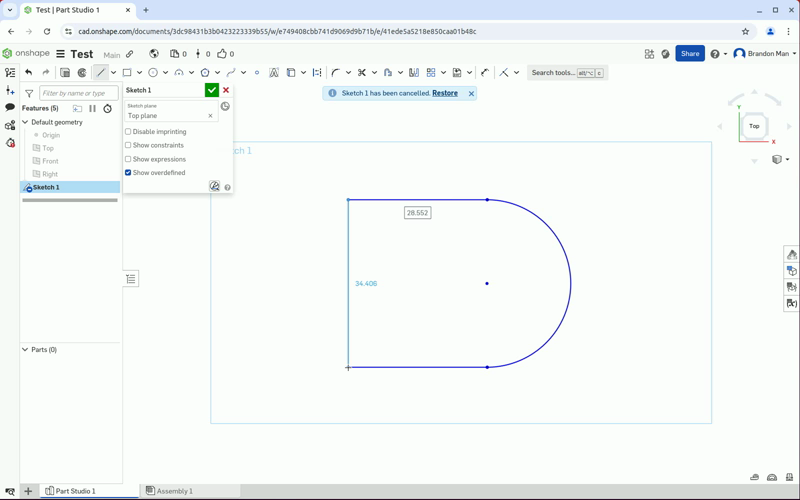
key_up(shift)
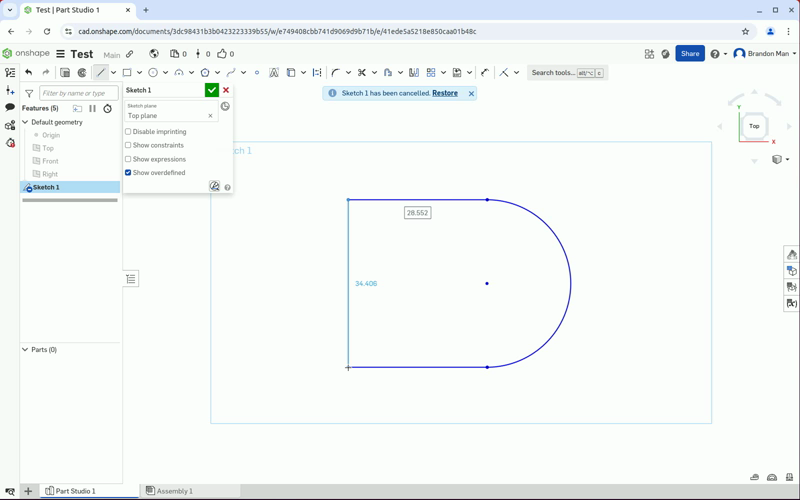
click(348, 367)
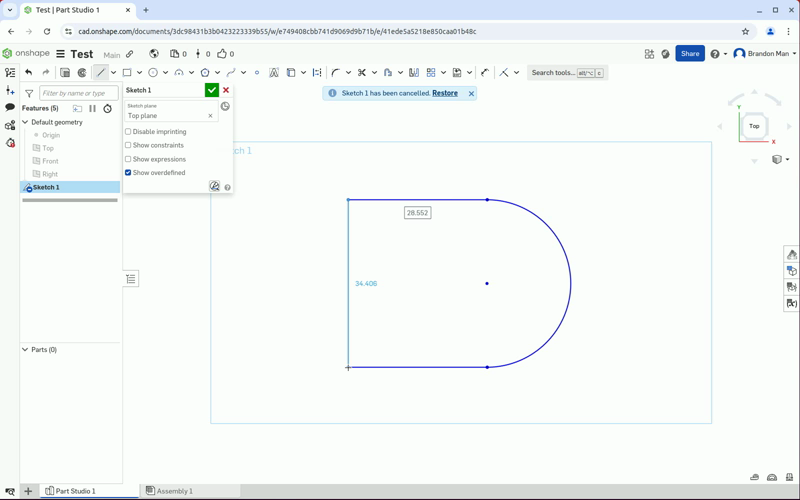
key(esc)
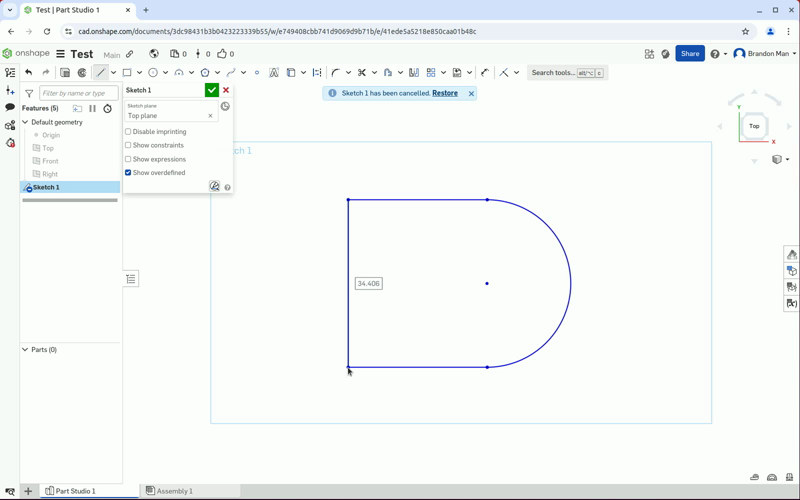
key(c)
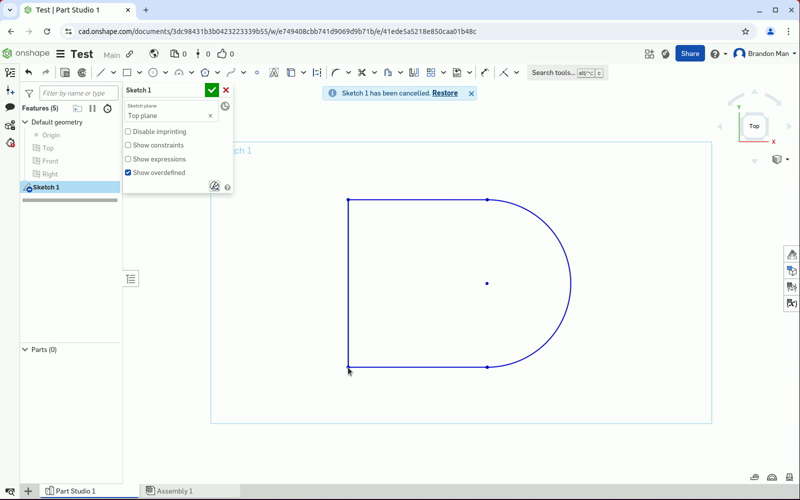
key_down(shift)
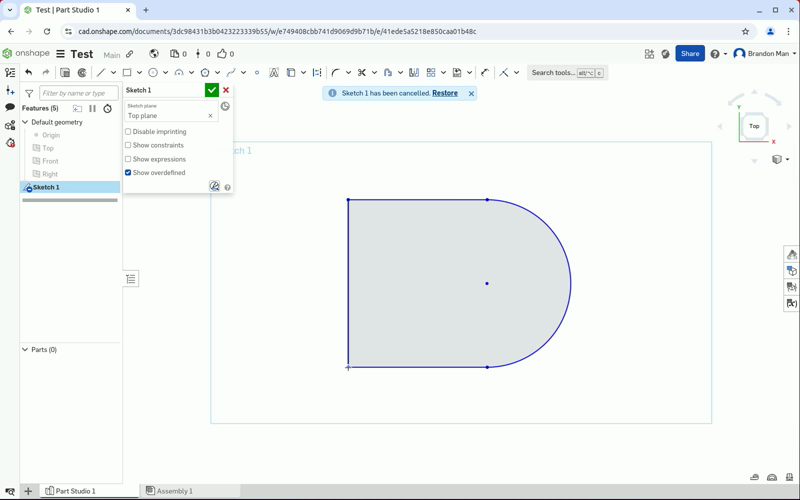
mouse_move(487, 282)
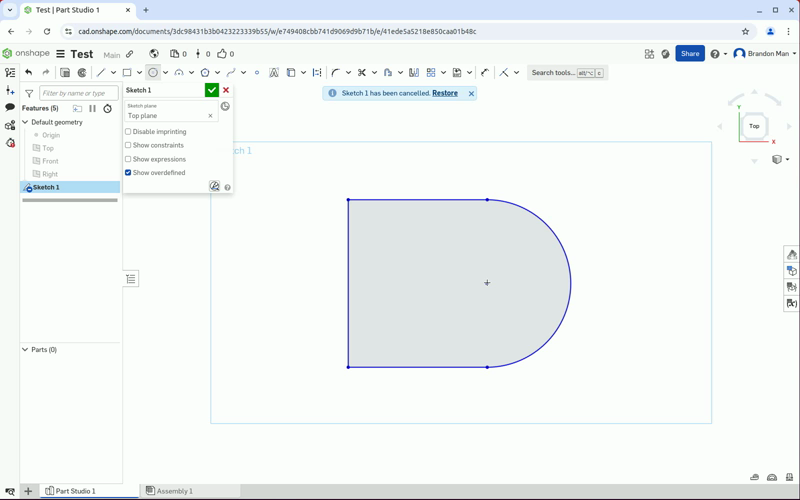
scroll(6)
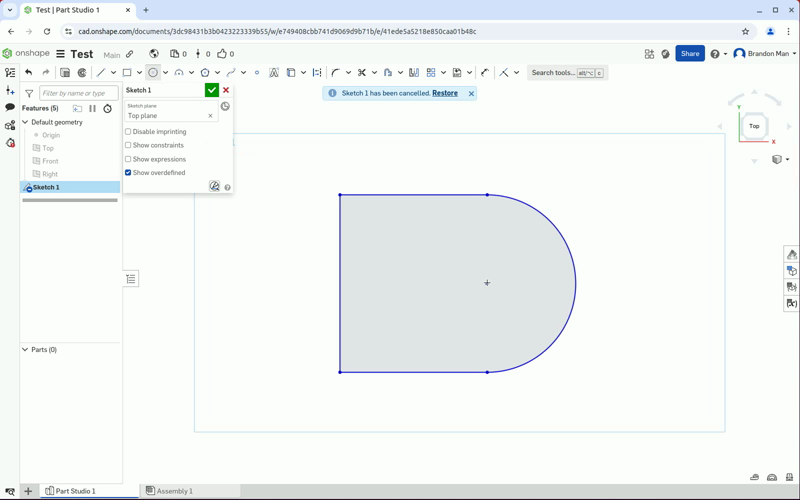
scroll(6)
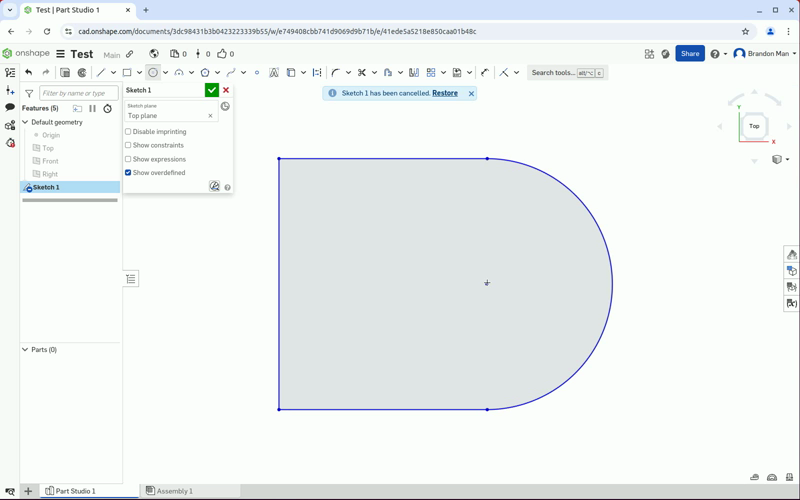
scroll(6)
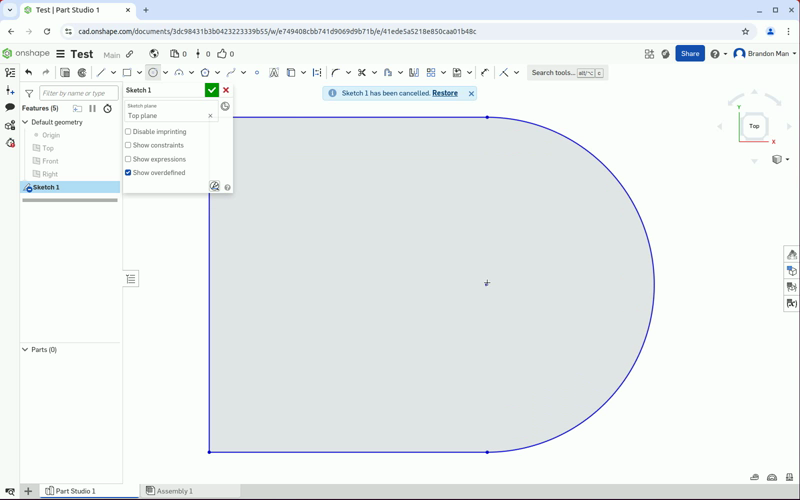
scroll(6)
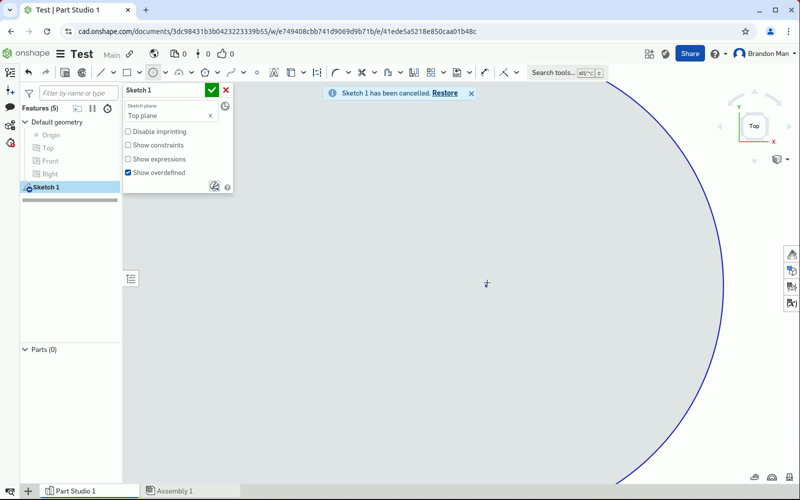
scroll(6)
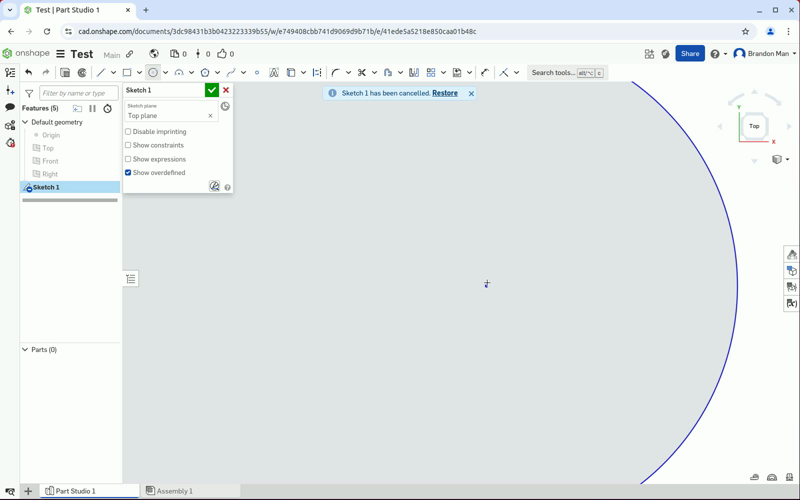
scroll(6)
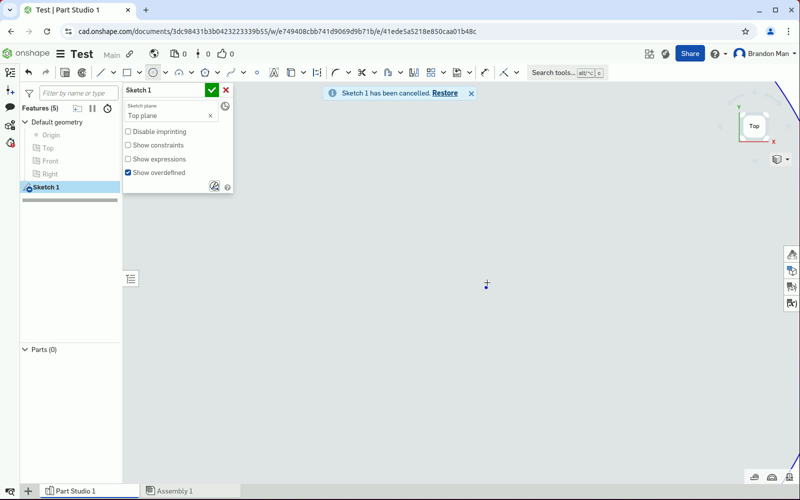
scroll(6)
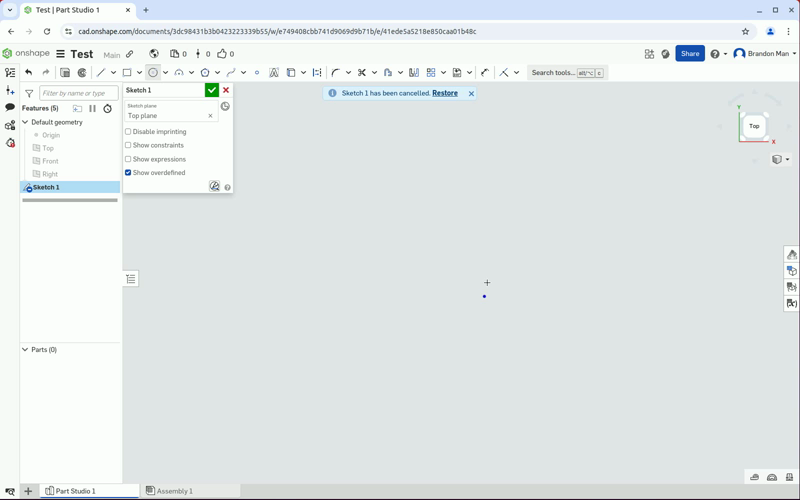
click(487, 282)
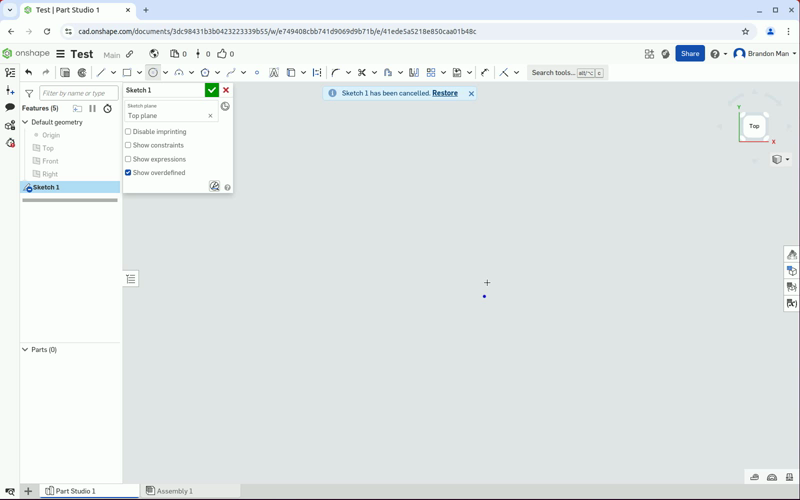
scroll(-6)
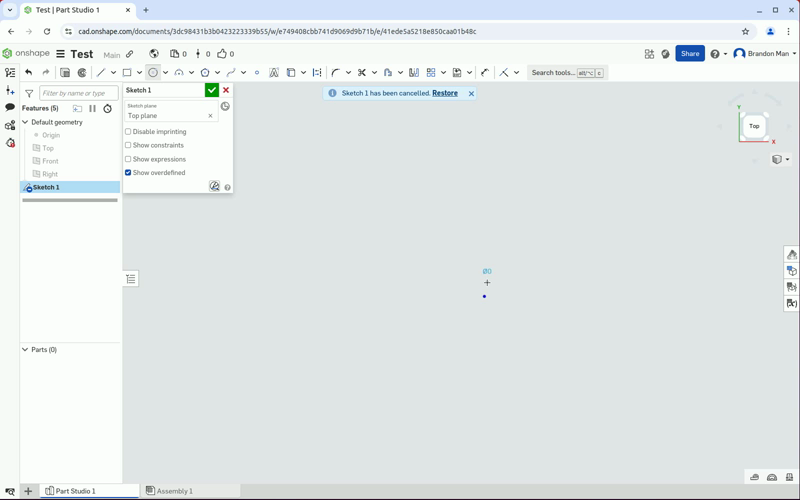
scroll(-6)
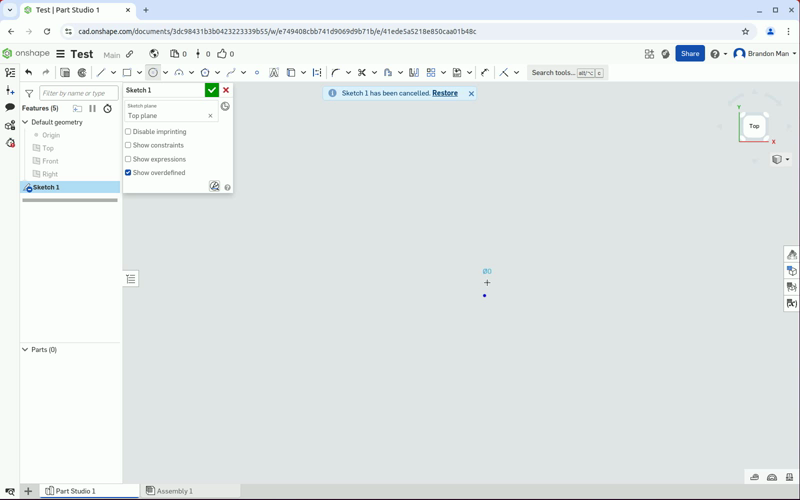
scroll(-6)
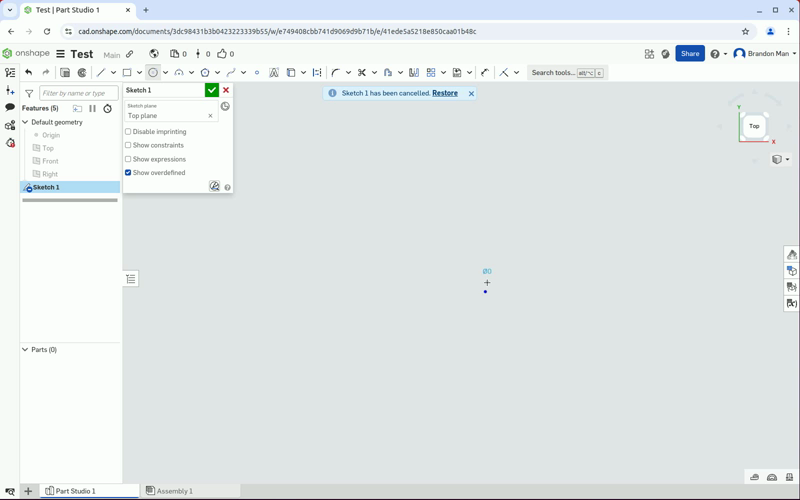
scroll(-6)
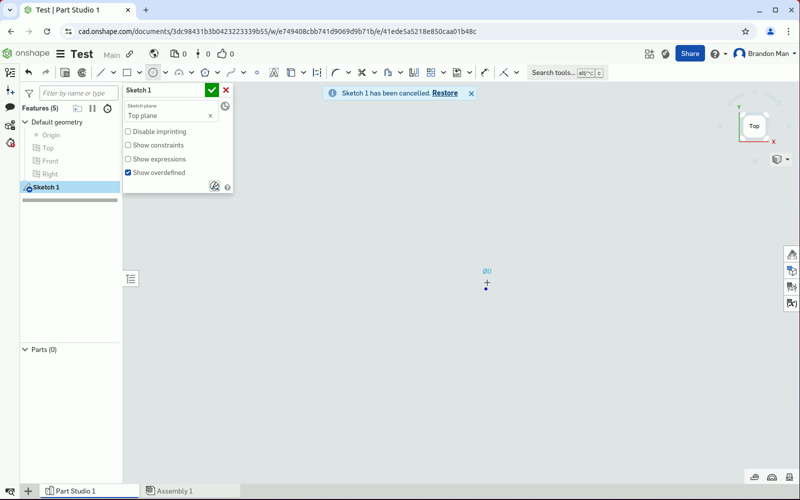
scroll(-6)
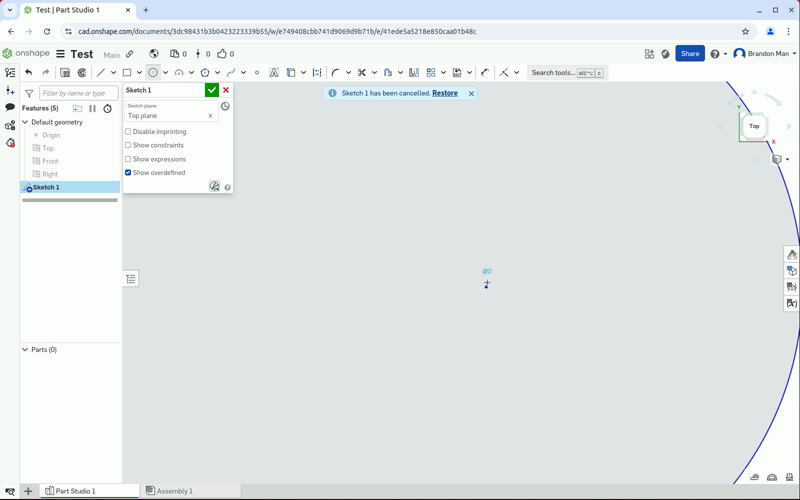
scroll(-6)
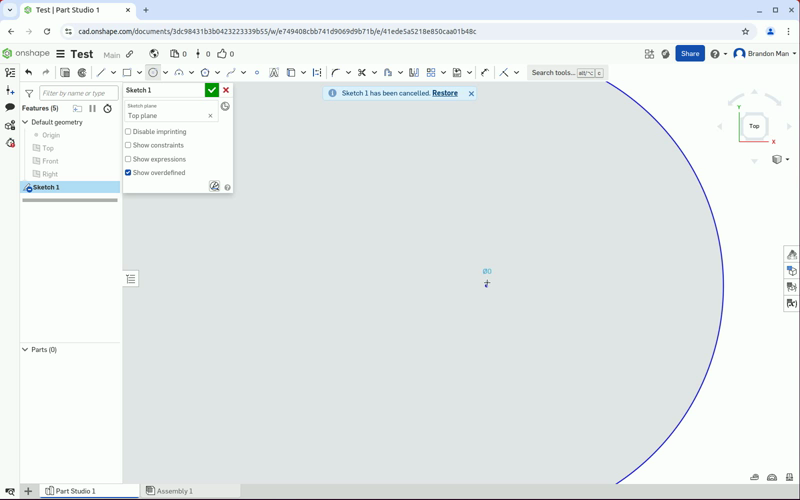
scroll(-6)
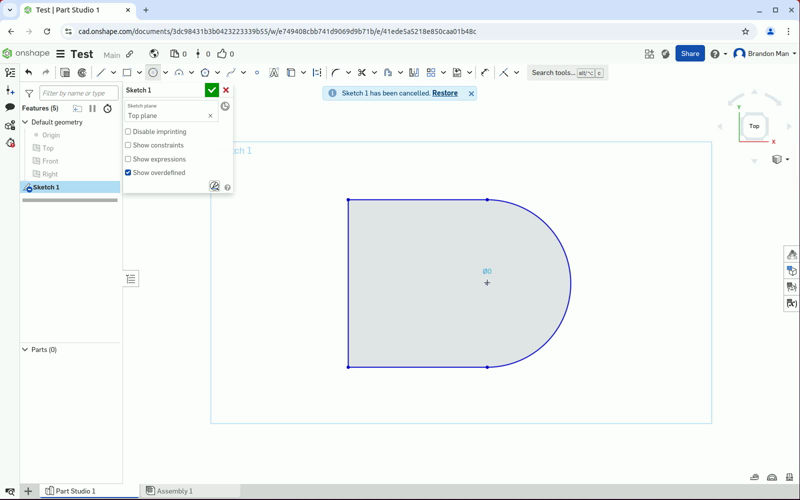
key_up(shift)
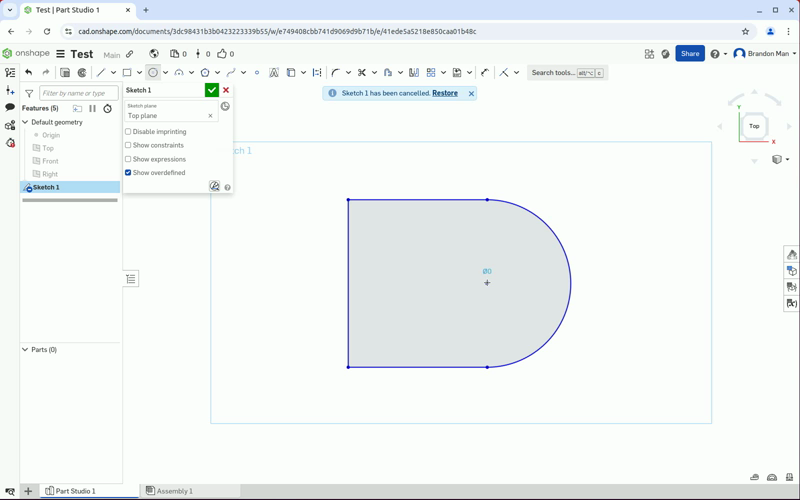
mouse_move(517, 282)
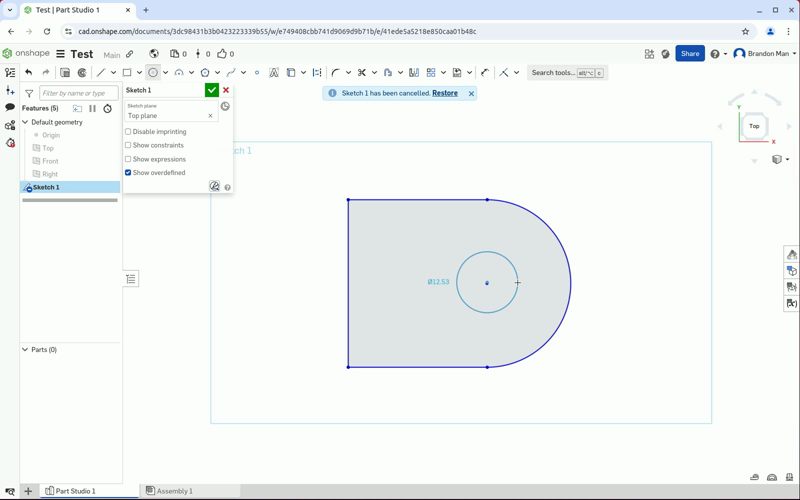
click(517, 282)
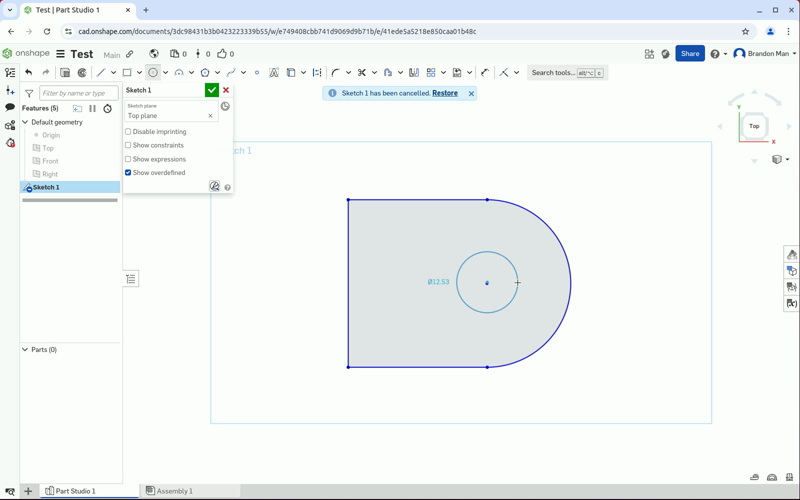
key(esc)
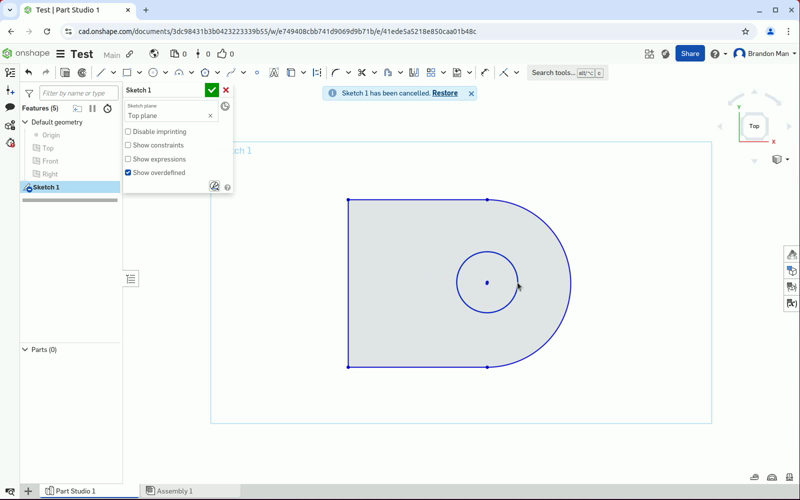
mouse_move(374, 322)
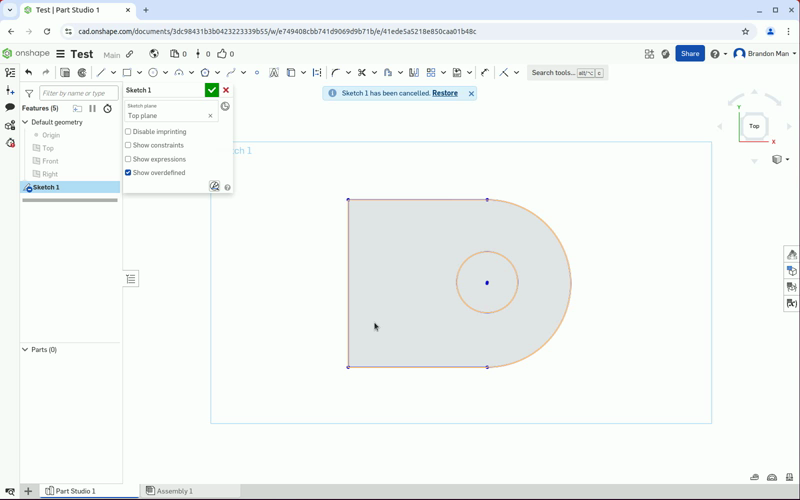
click(374, 322)
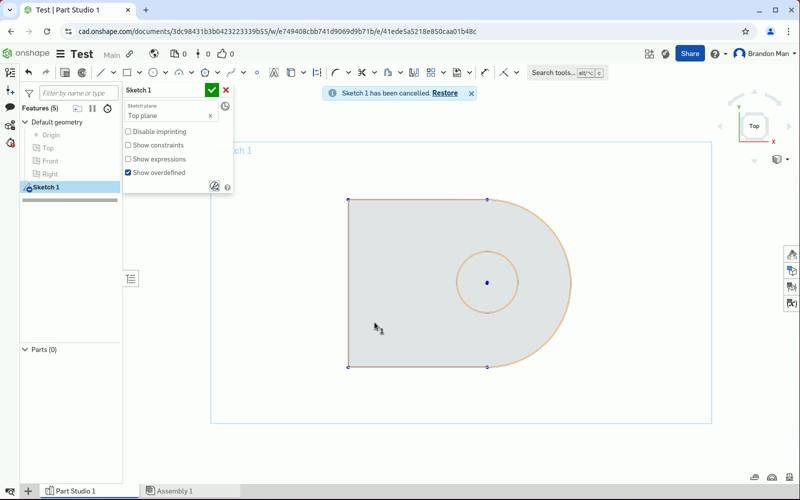
mouse_move(73, 352)
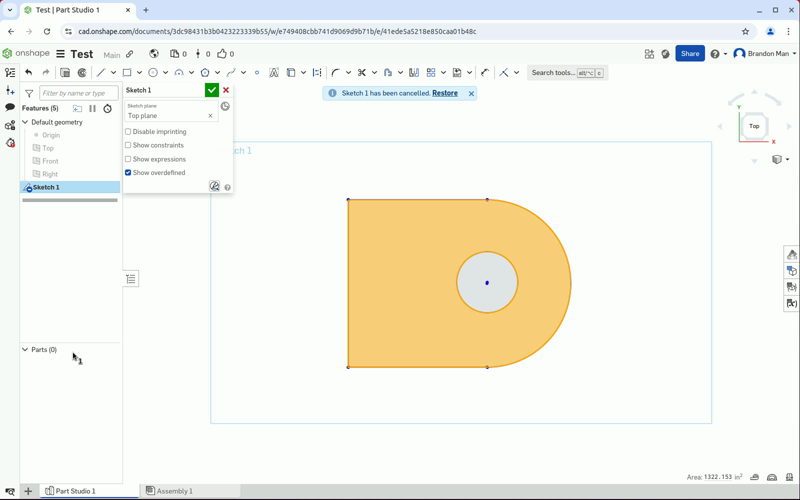
key(shift+y)
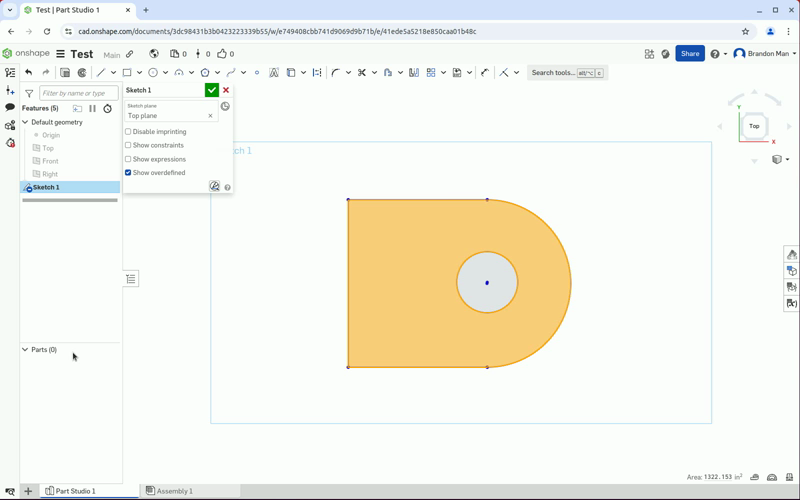
key(shift+e)
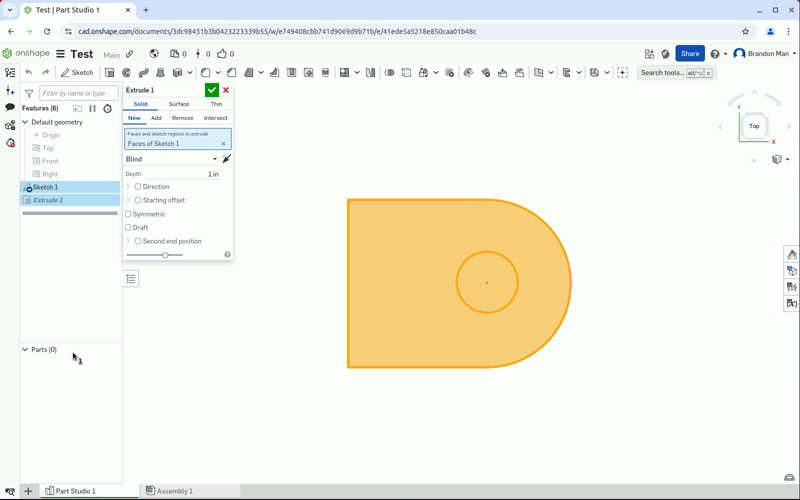
mouse_move(143, 106)
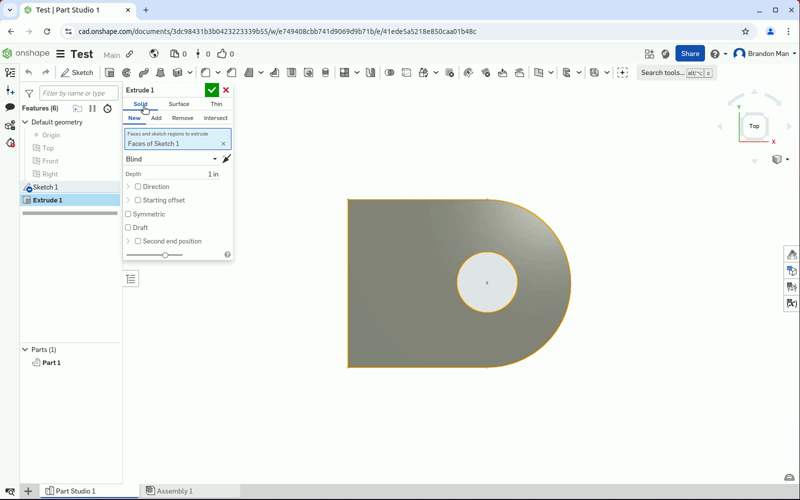
click(143, 106)
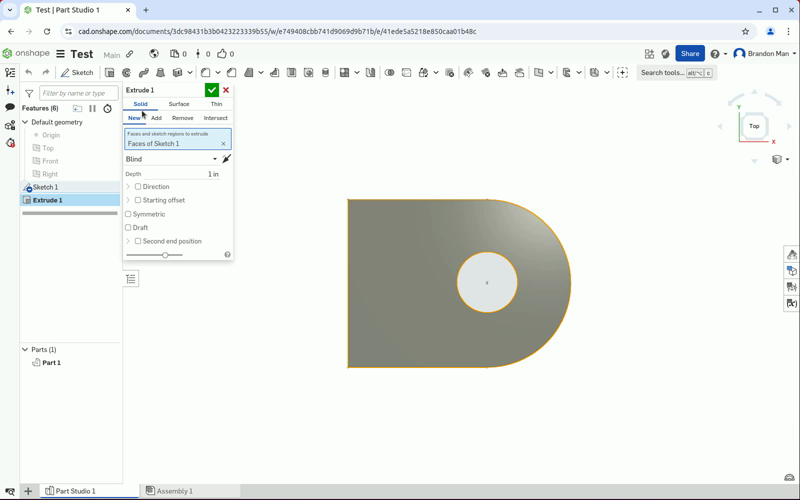
mouse_move(137, 120)
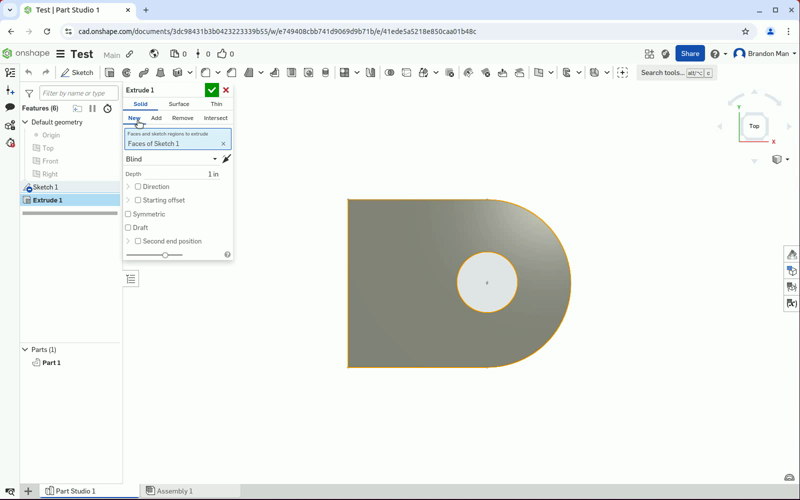
click(137, 120)
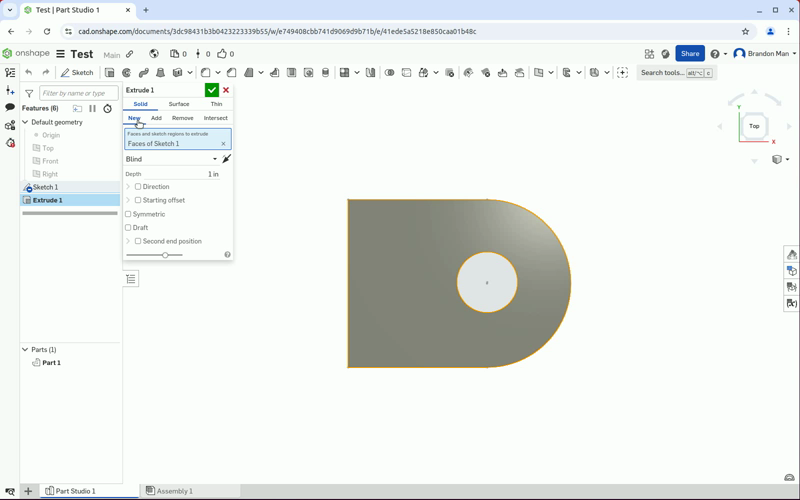
key(tab, 4)
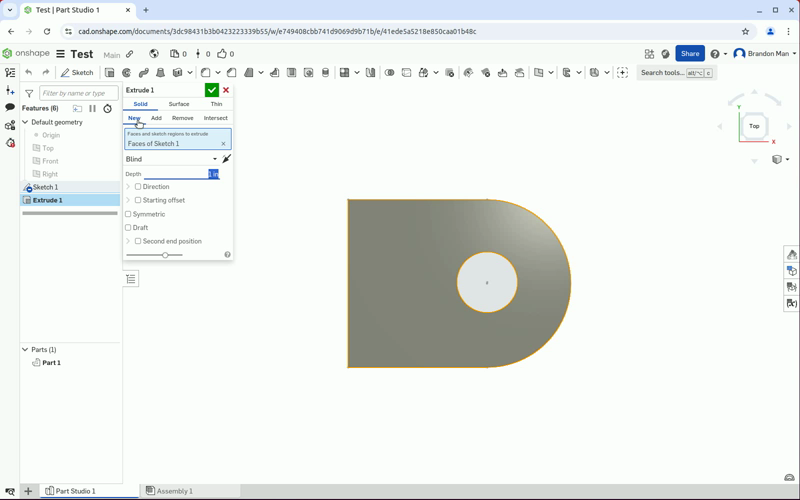
text(4.332)
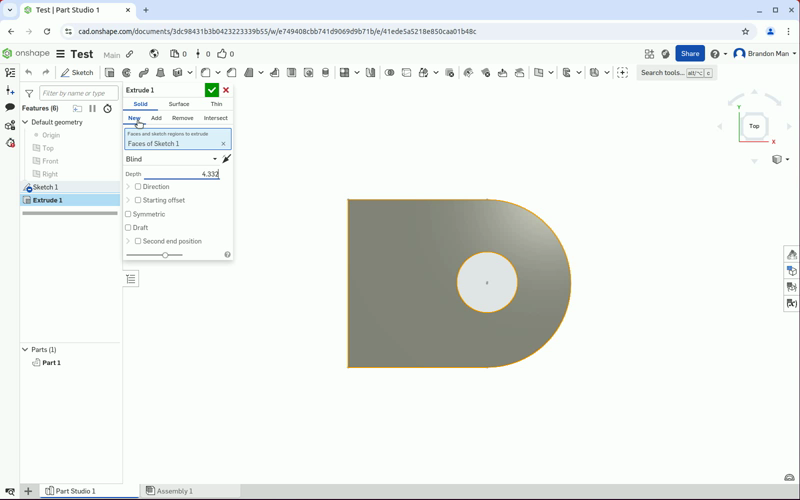
key(tab, 3)
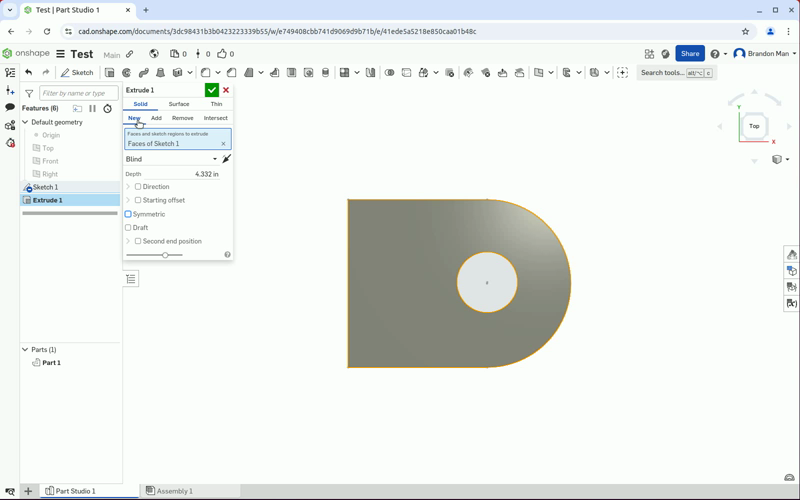
key(space)
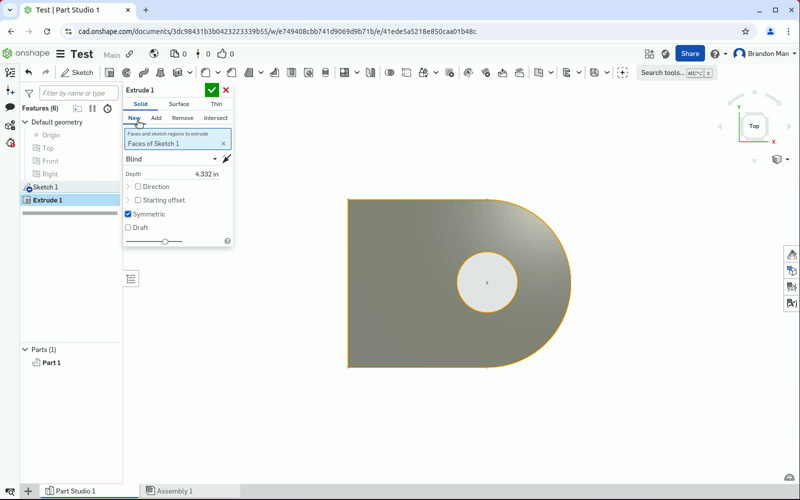
key(enter)
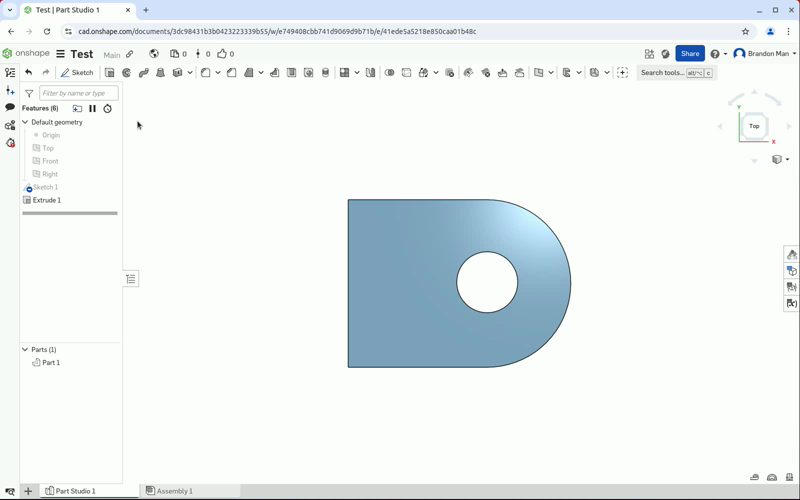
key(shift+h)
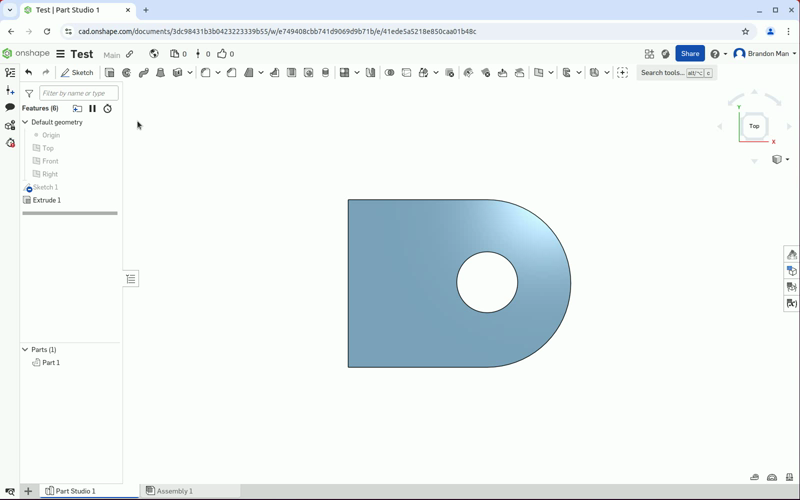
key(shift+h)
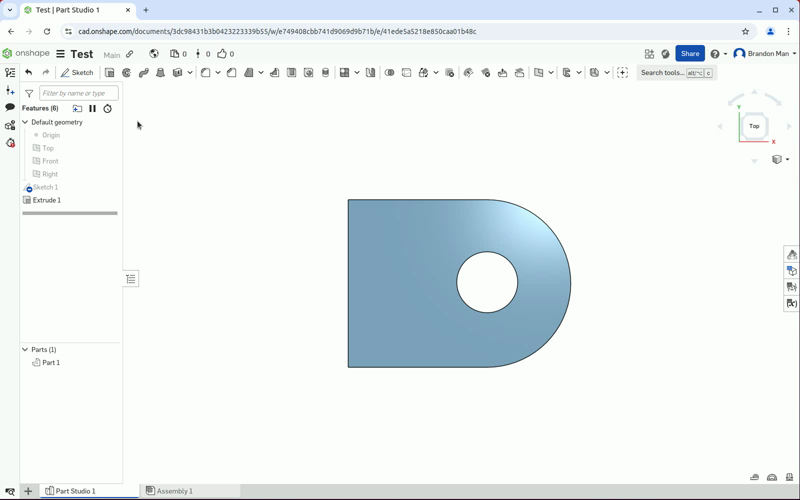
mouse_move(73, 189)
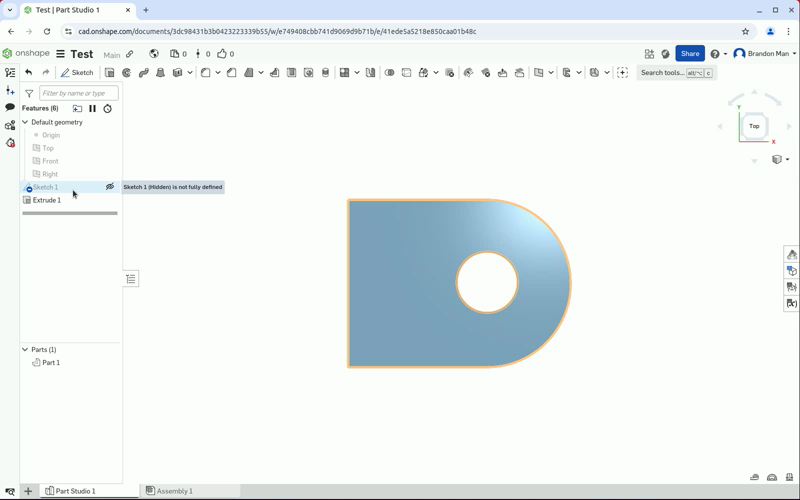
click(73, 189)
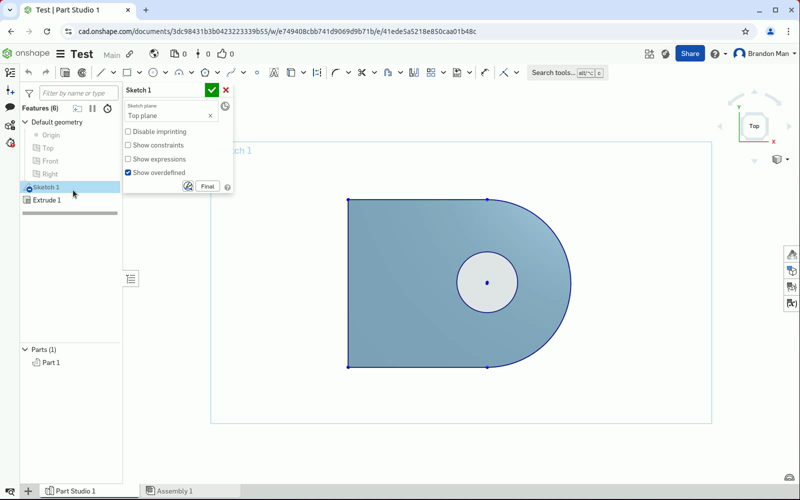
mouse_move(229, 92)
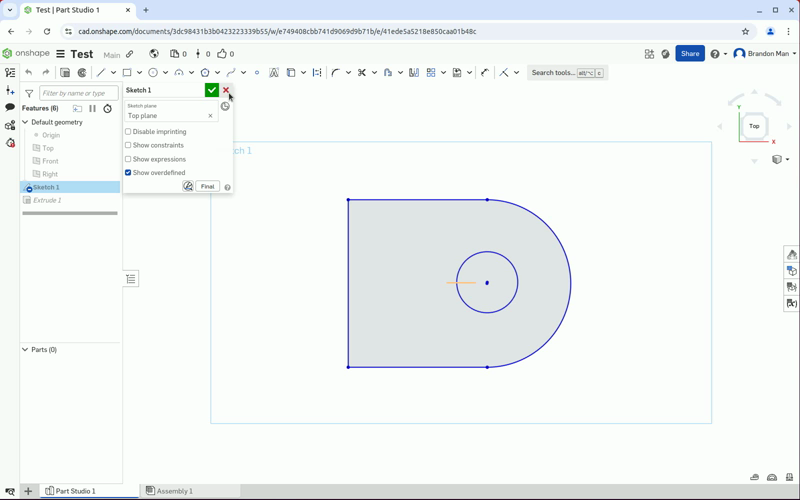
click(229, 92)
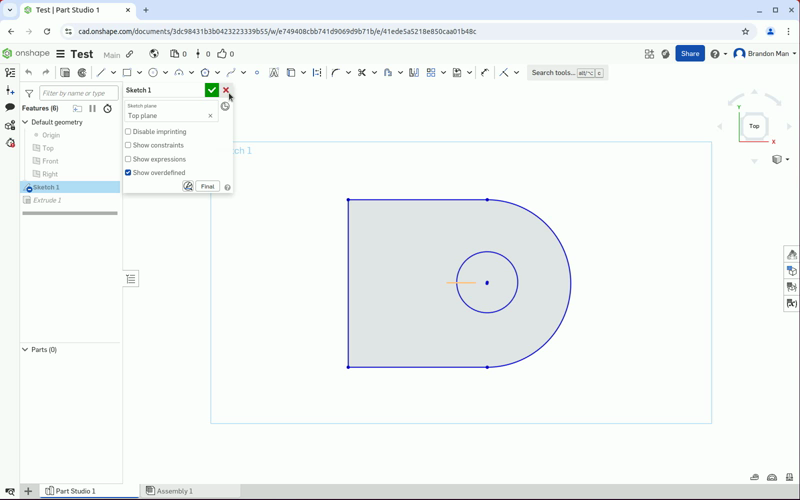
key(shift+s)
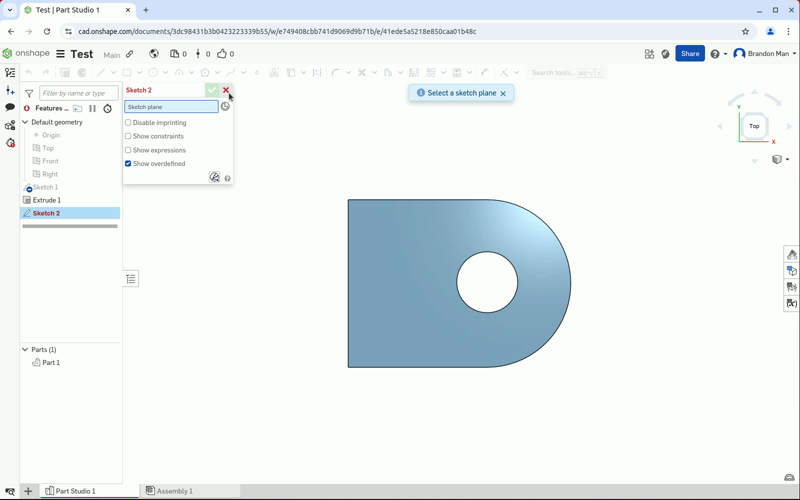
mouse_move(73, 150)
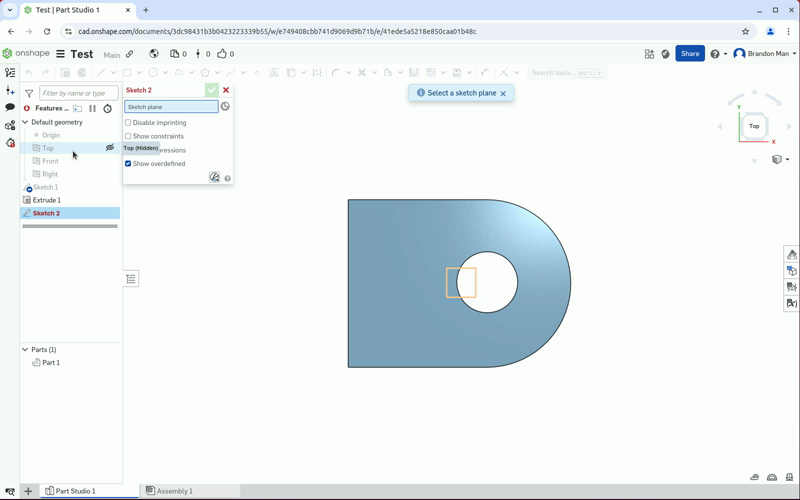
click(73, 150)
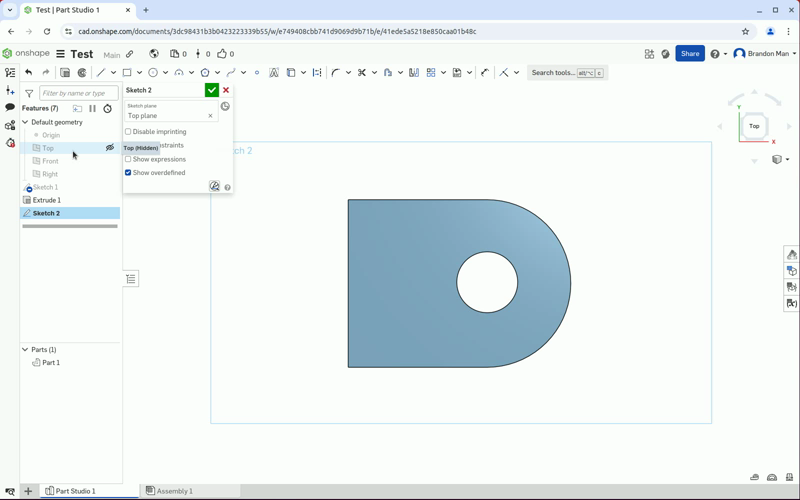
mouse_move(73, 352)
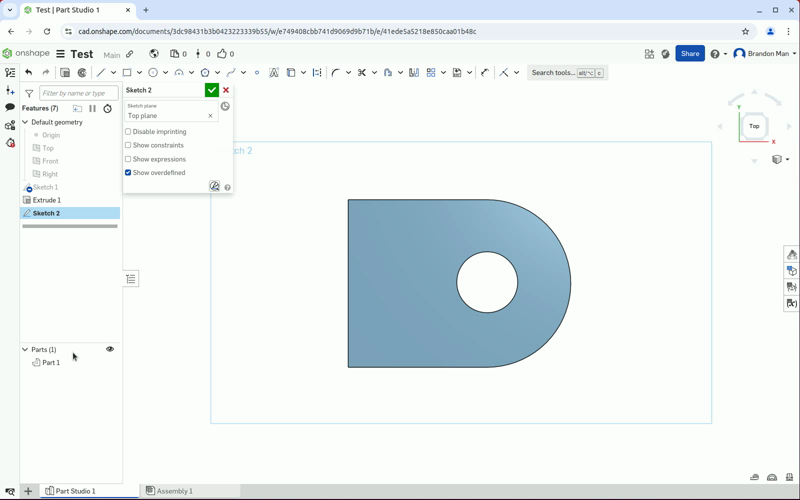
key(y)
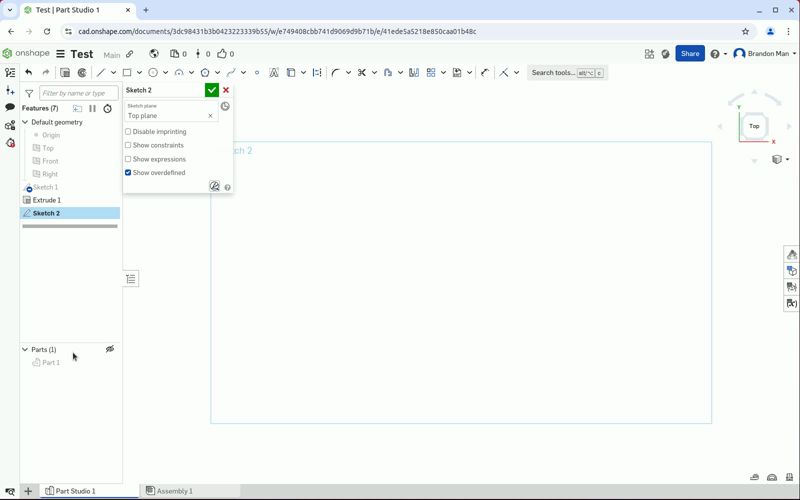
key(c)
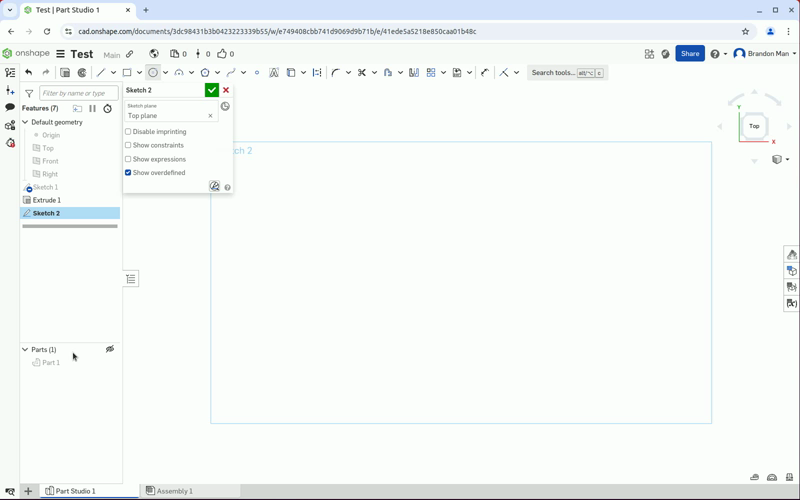
key_down(shift)
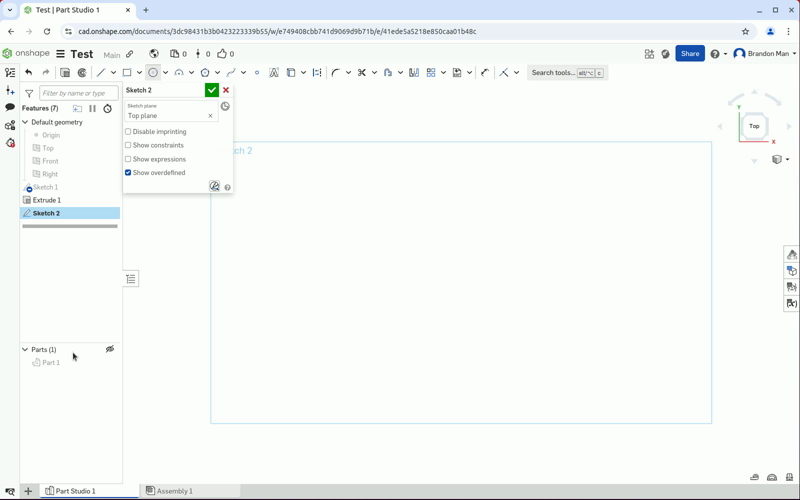
mouse_move(489, 282)
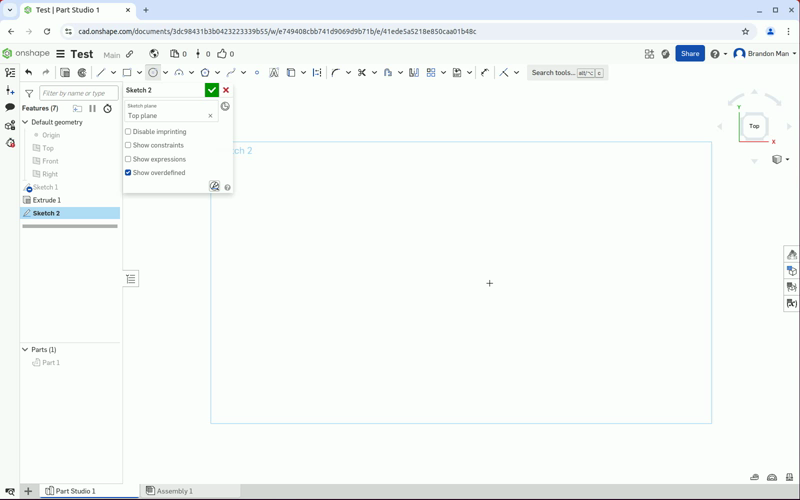
click(489, 282)
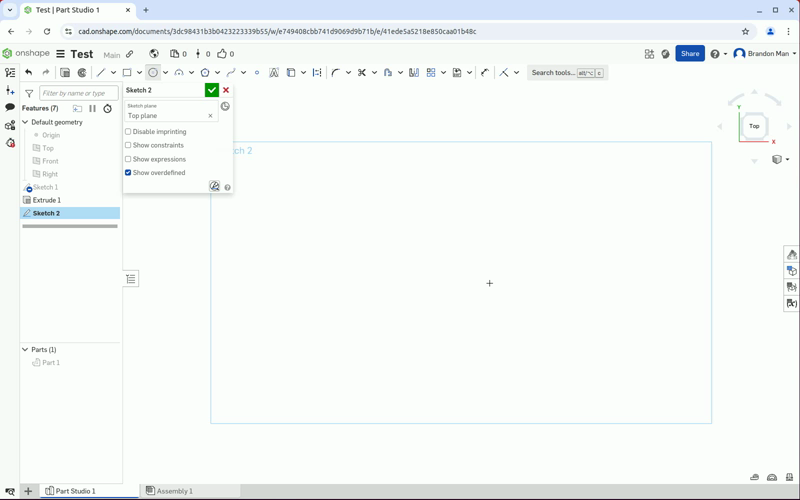
key_up(shift)
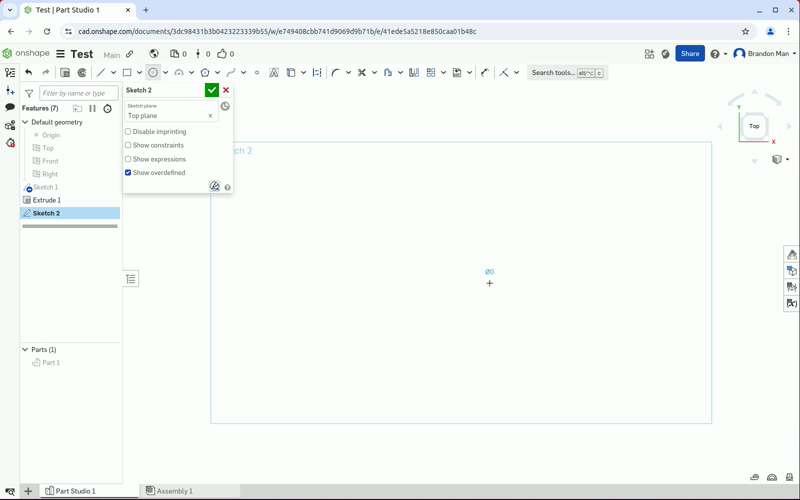
mouse_move(518, 282)
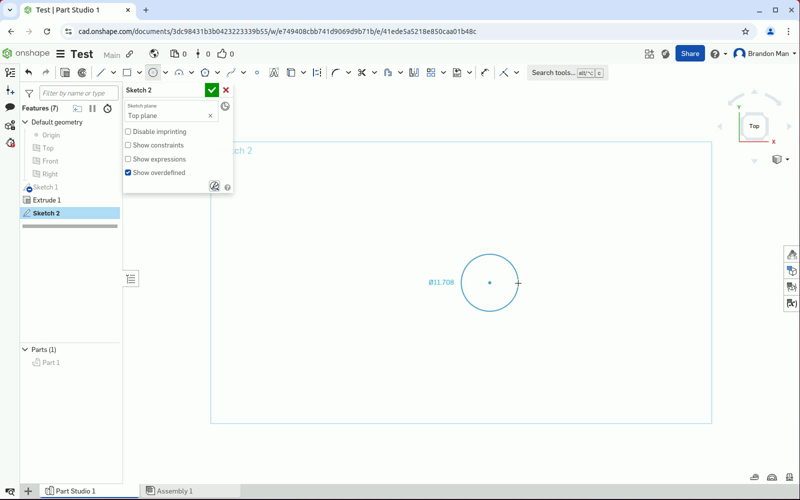
click(518, 282)
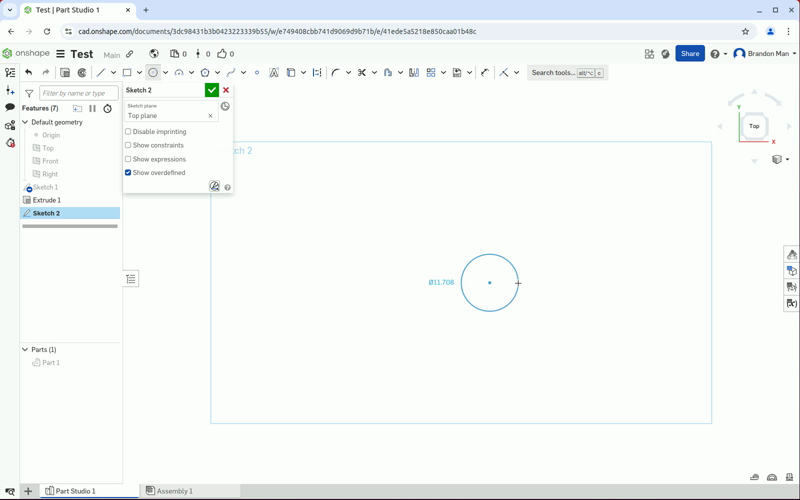
key(esc)
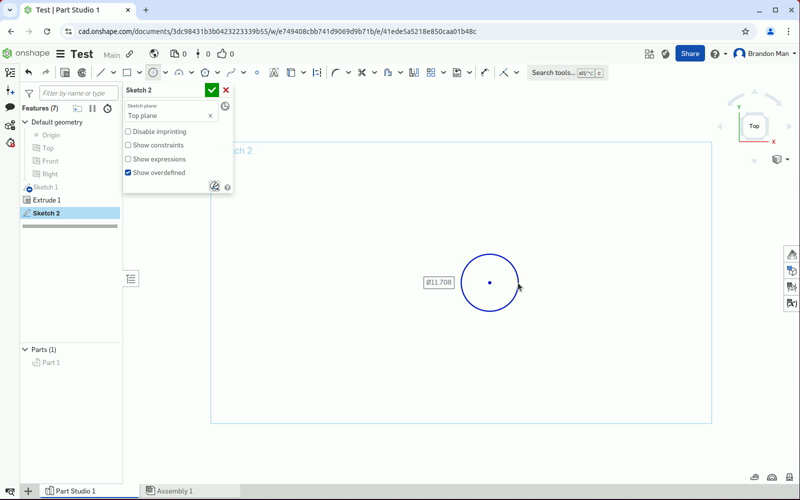
mouse_move(463, 281)
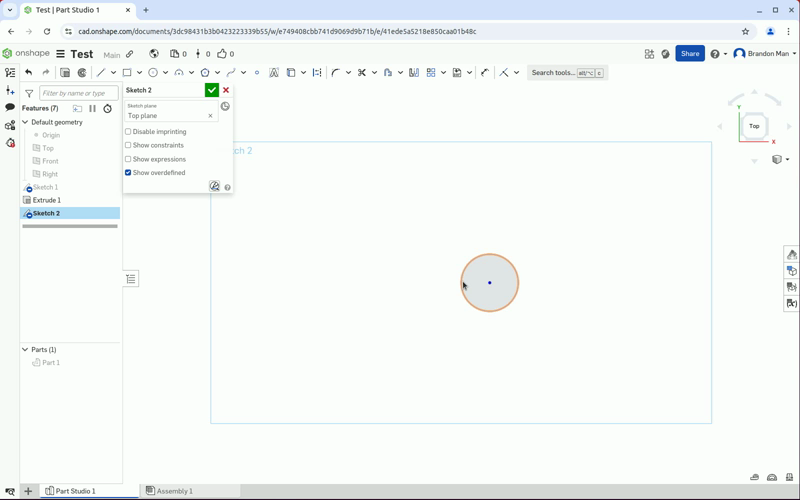
click(463, 281)
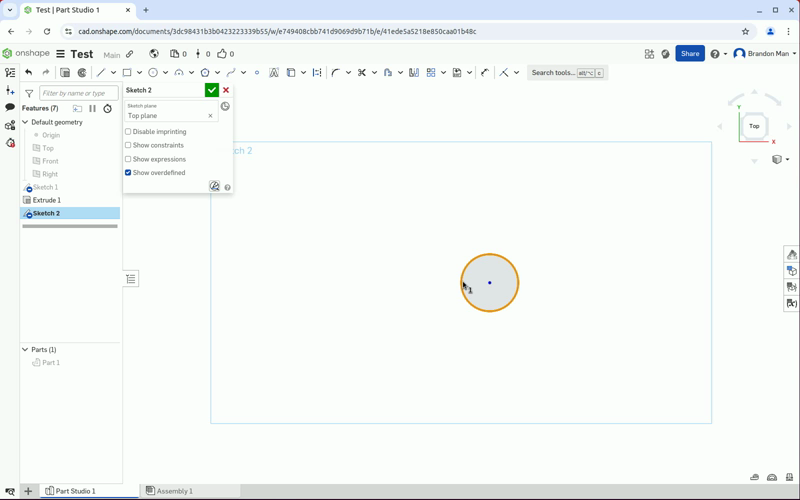
mouse_move(73, 352)
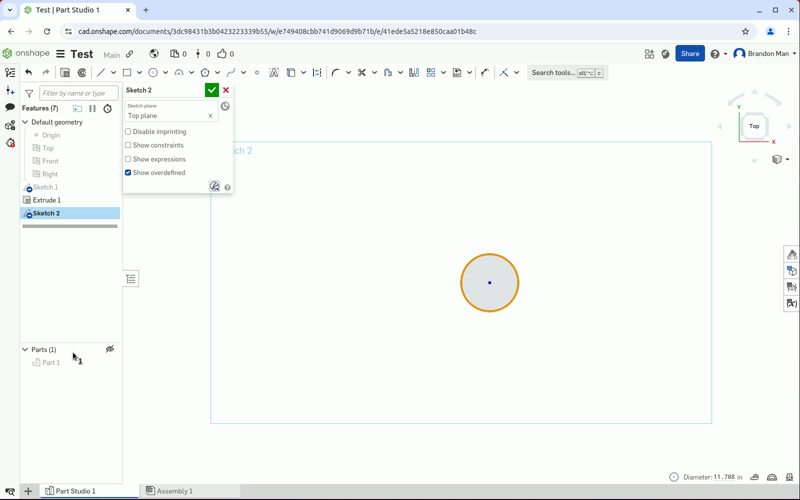
key(shift+y)
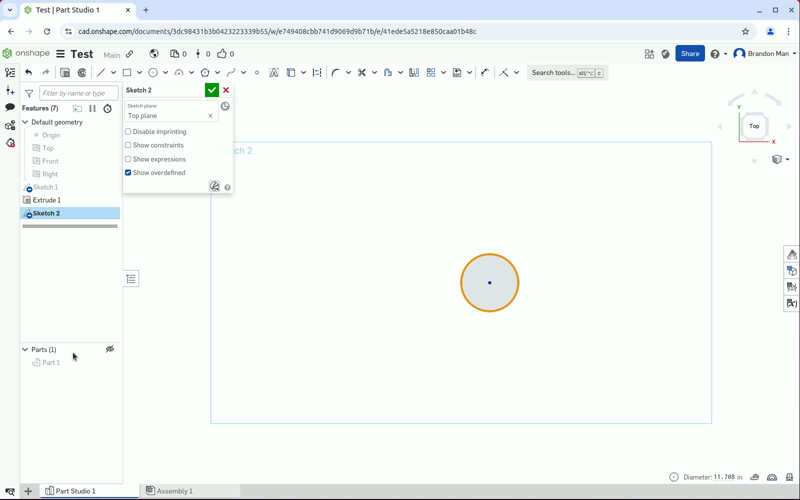
key(shift+e)
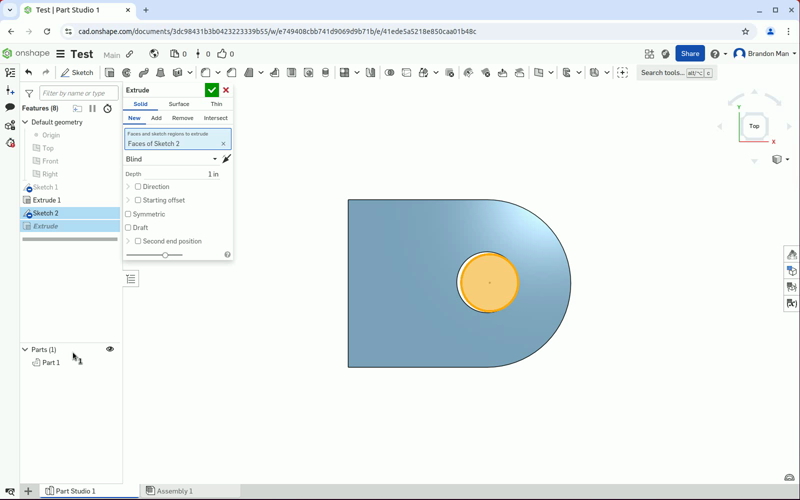
mouse_move(143, 106)
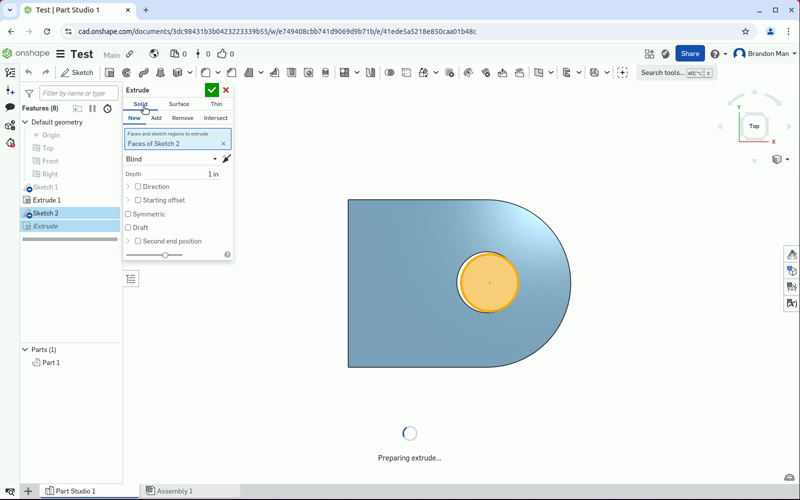
click(143, 106)
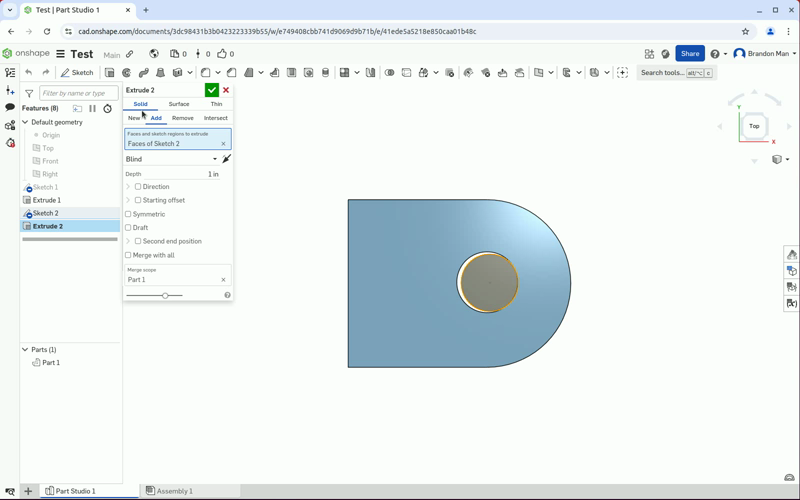
mouse_move(137, 120)
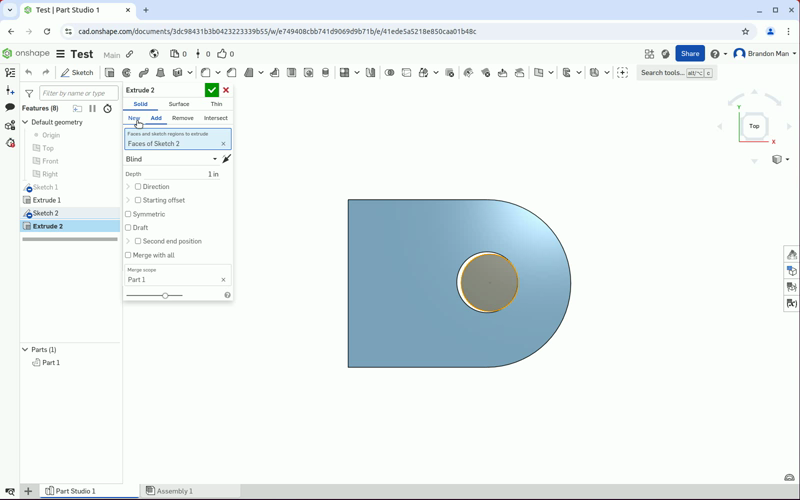
click(137, 120)
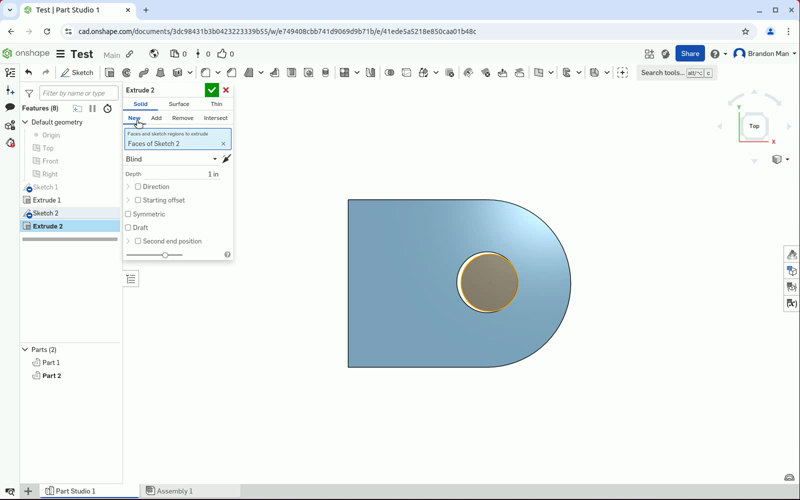
key(tab, 4)
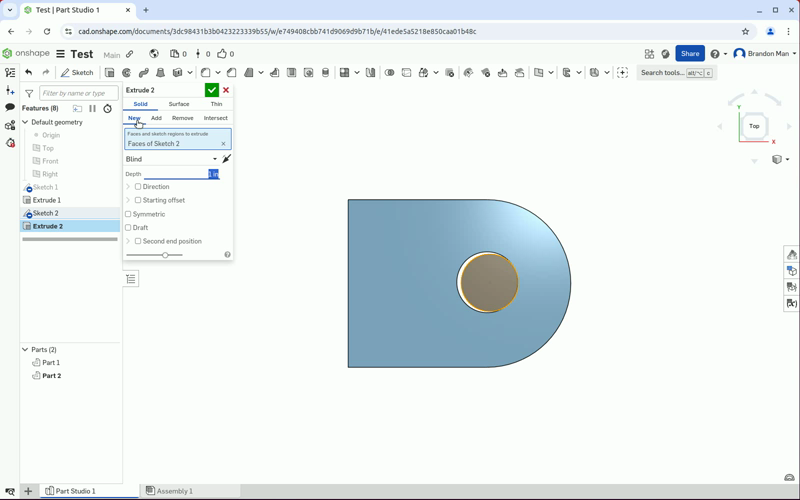
text(5.778)
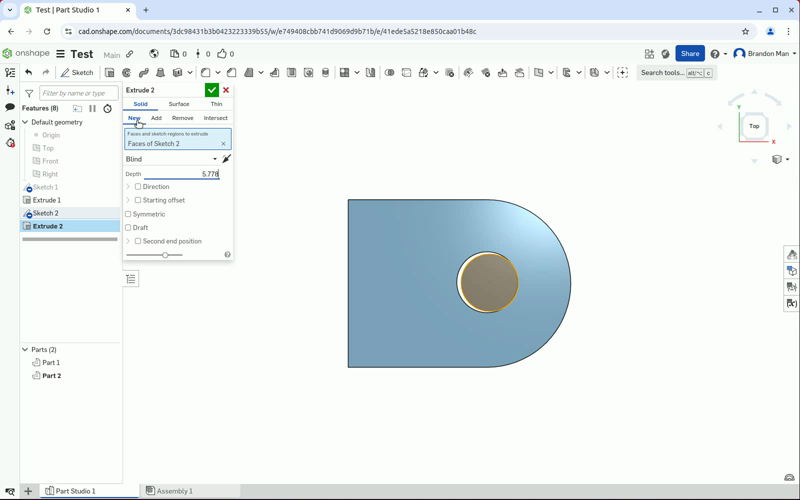
key(tab, 3)
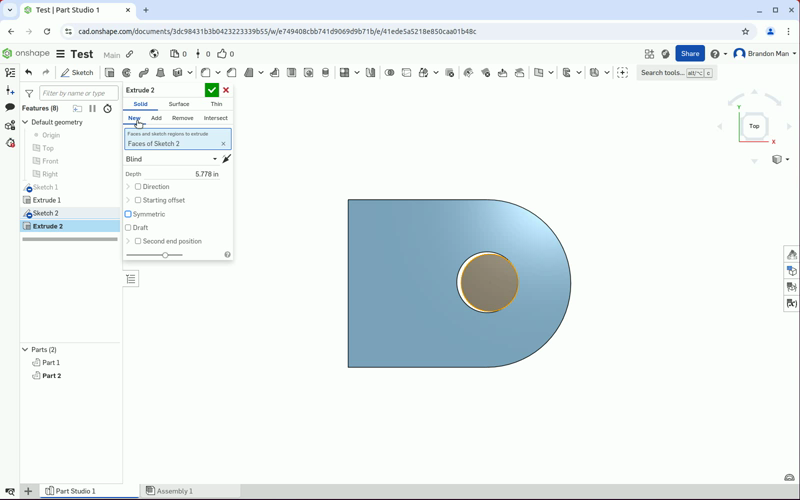
key(space)
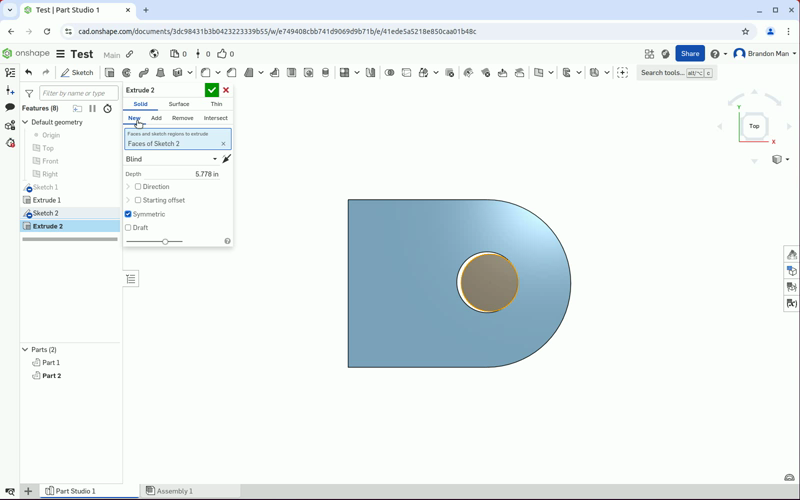
key(enter)
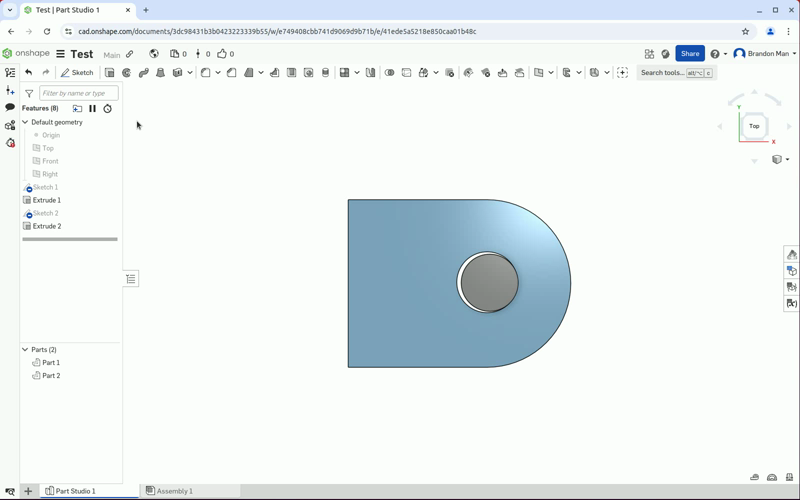
key(shift+h)
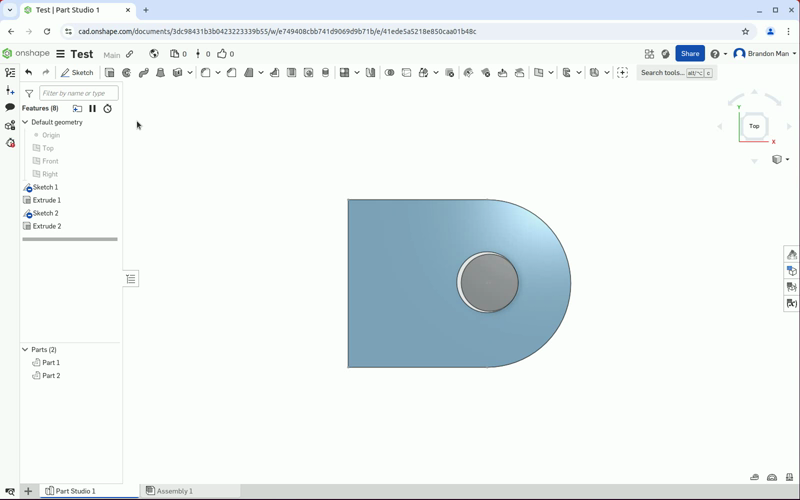
key(shift+h)
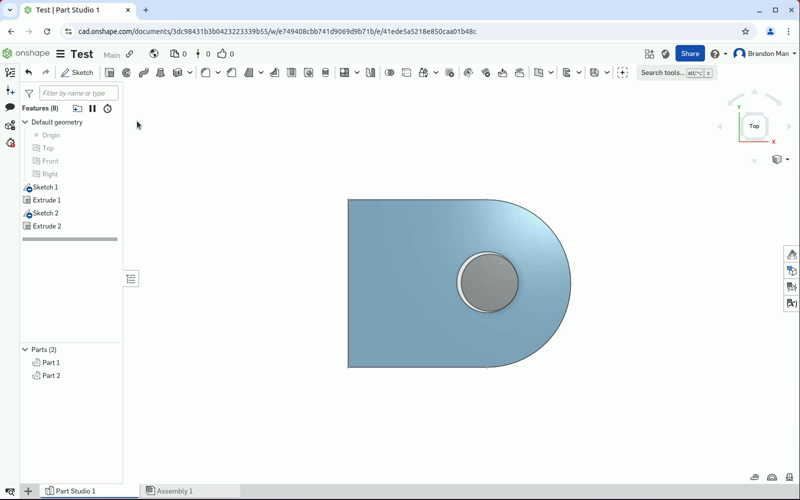
key(shift+7)
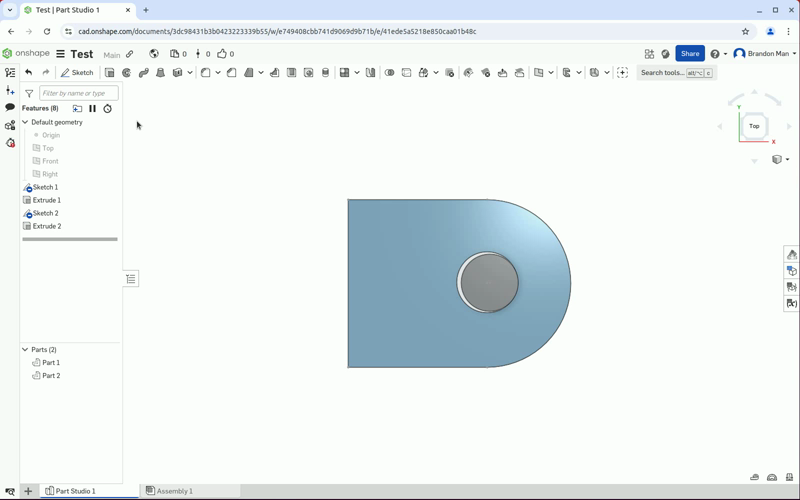
key(up, 3)
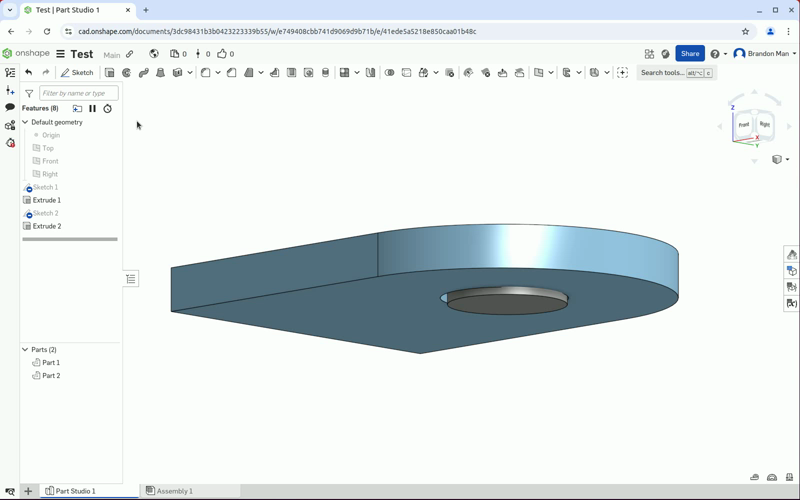
key(left, 3)
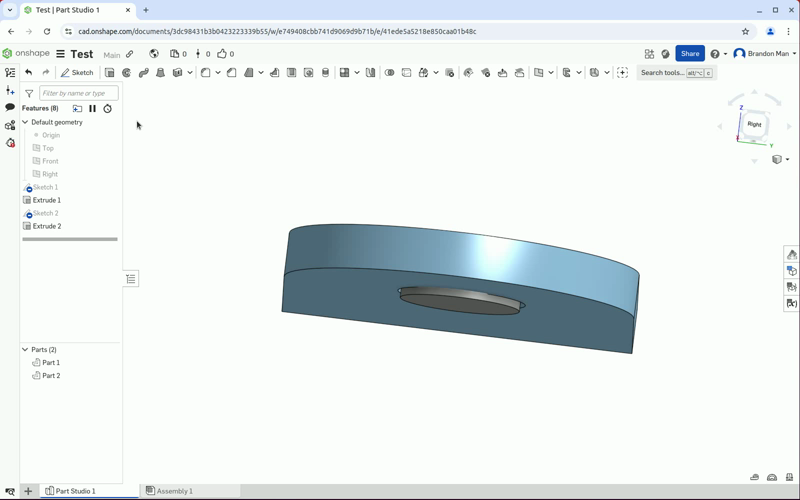
key(right, 3)
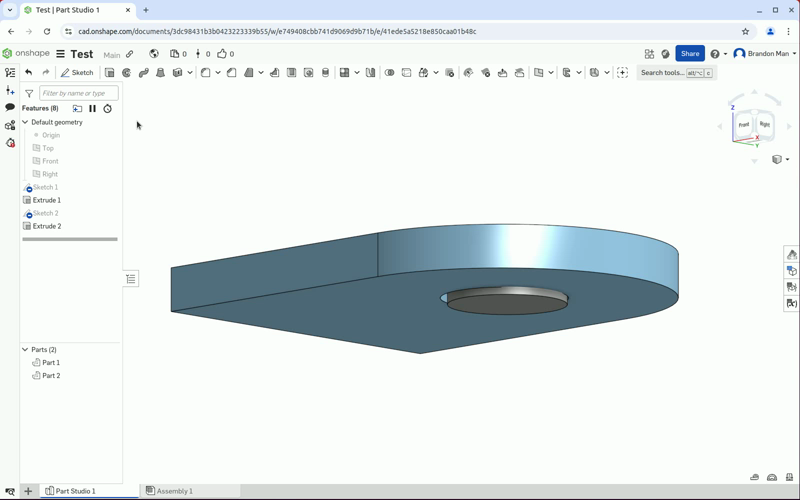
key(down, 3)
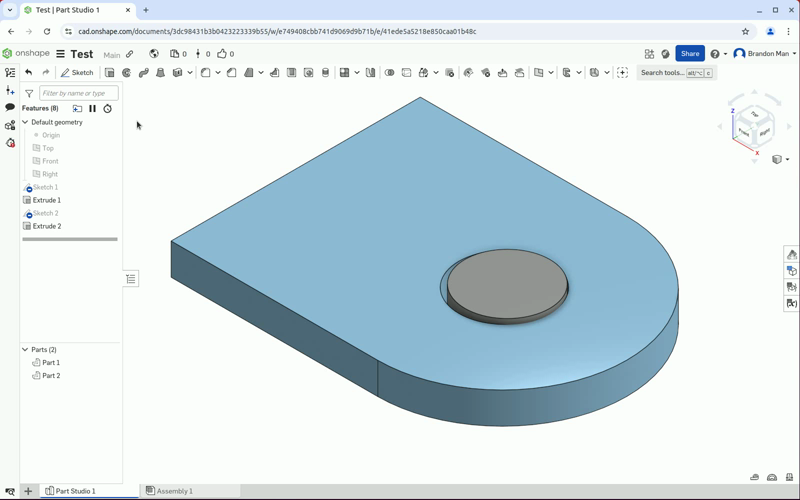
mouse_move(73, 189)
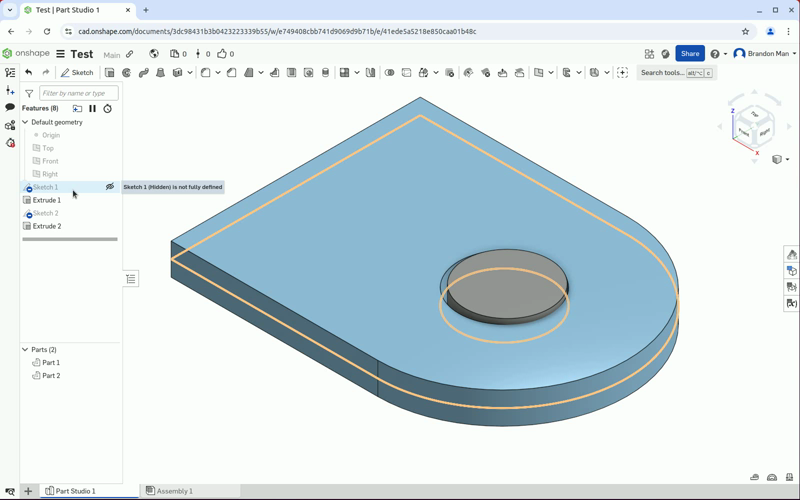
click(73, 189)